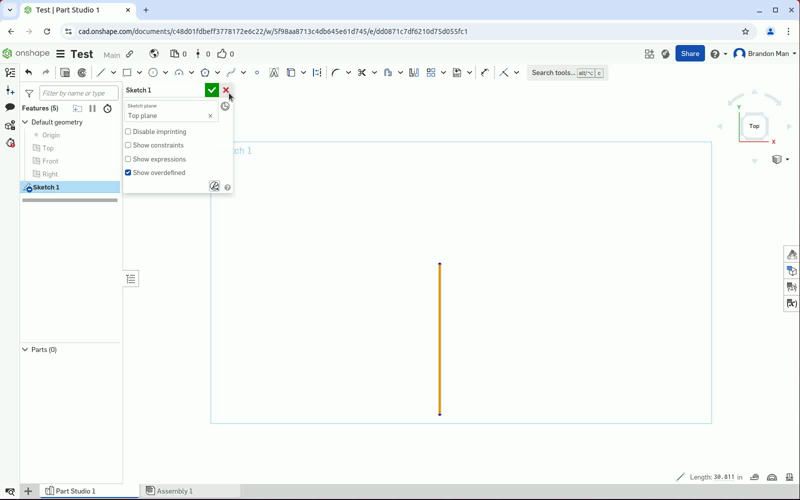
key(shift+h)
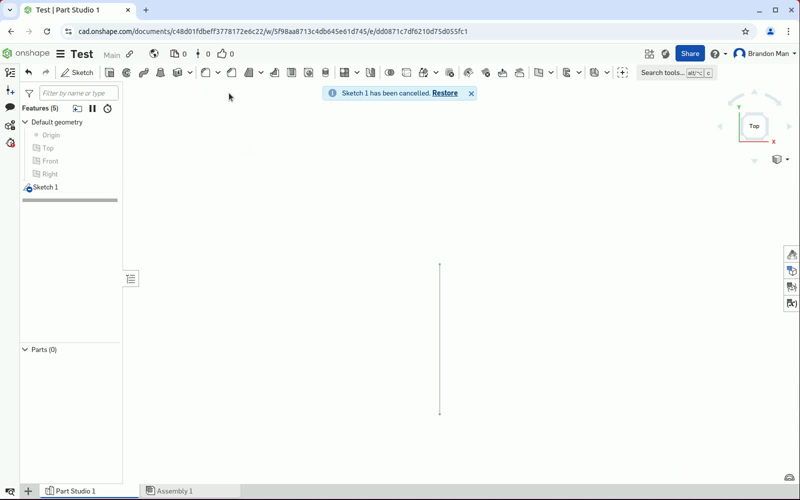
key(shift+s)
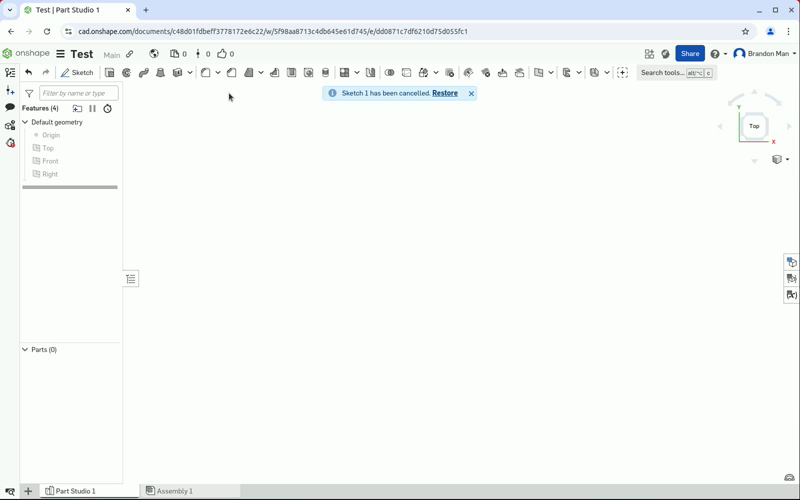
mouse_move(73, 150)
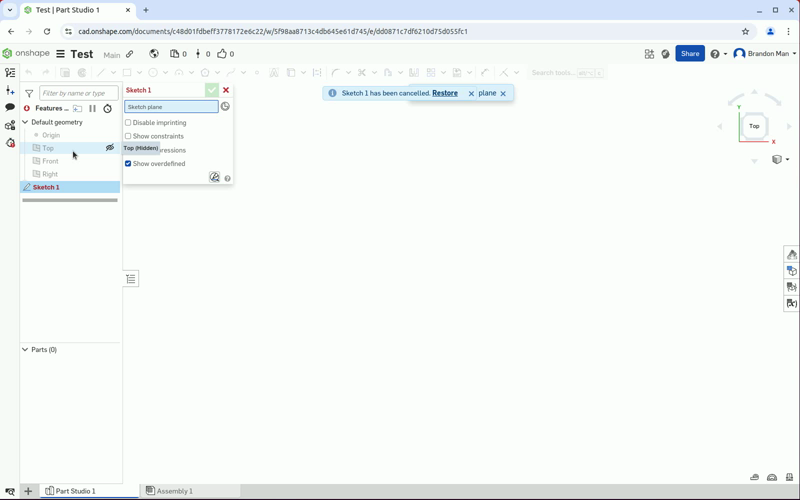
click(73, 150)
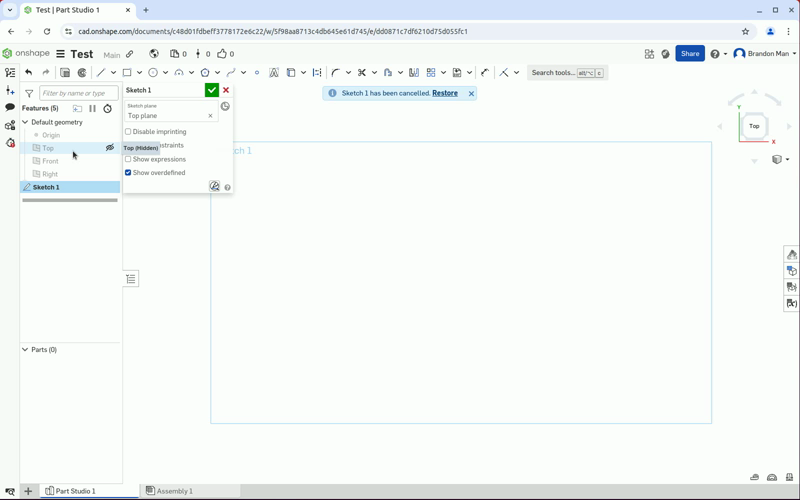
mouse_move(73, 352)
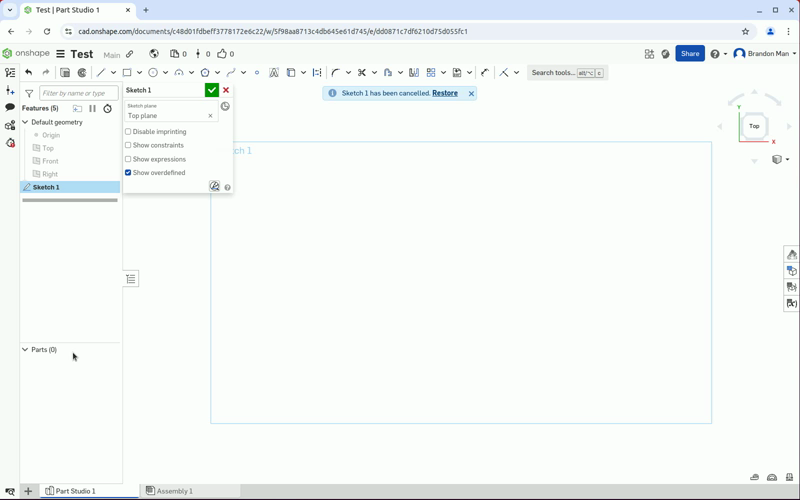
key(y)
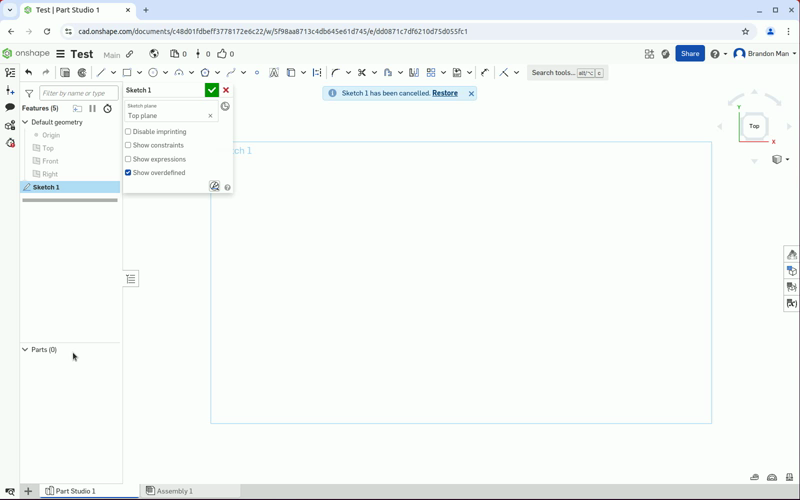
key(c)
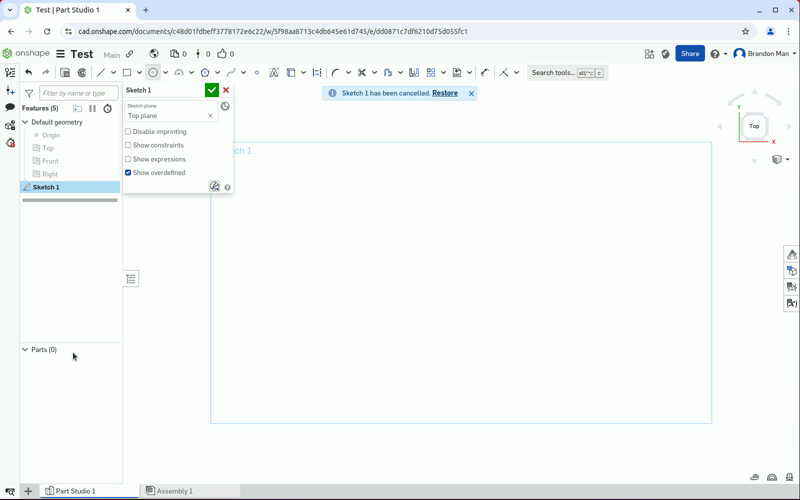
key_down(shift)
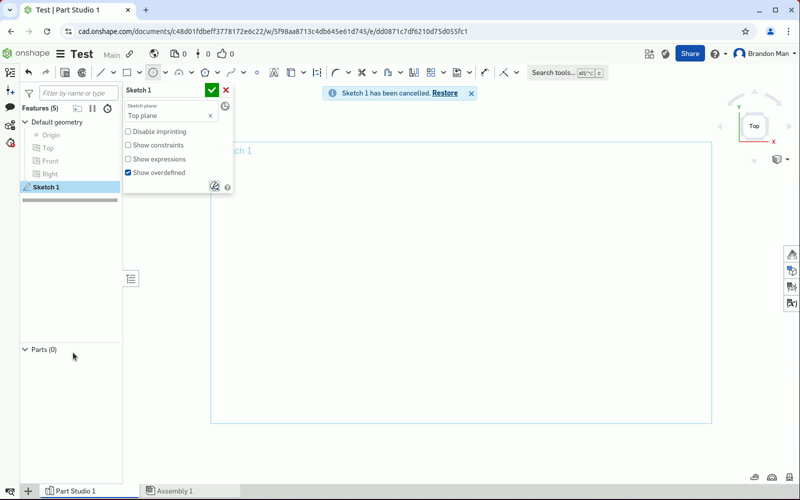
mouse_move(443, 262)
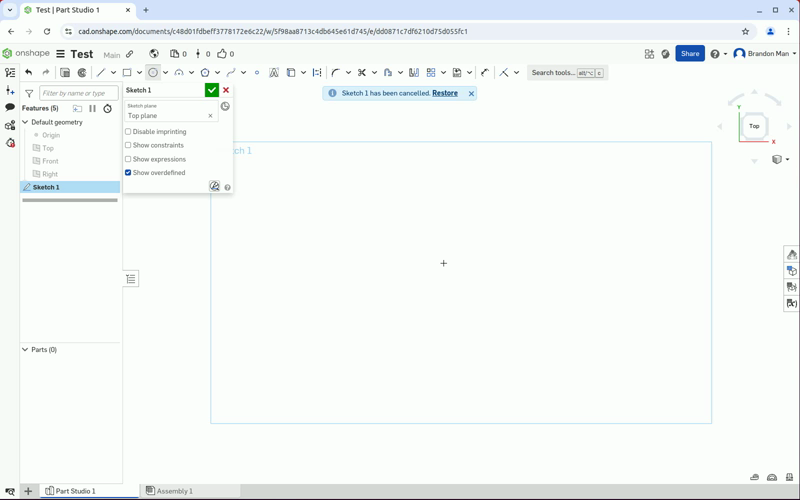
click(443, 262)
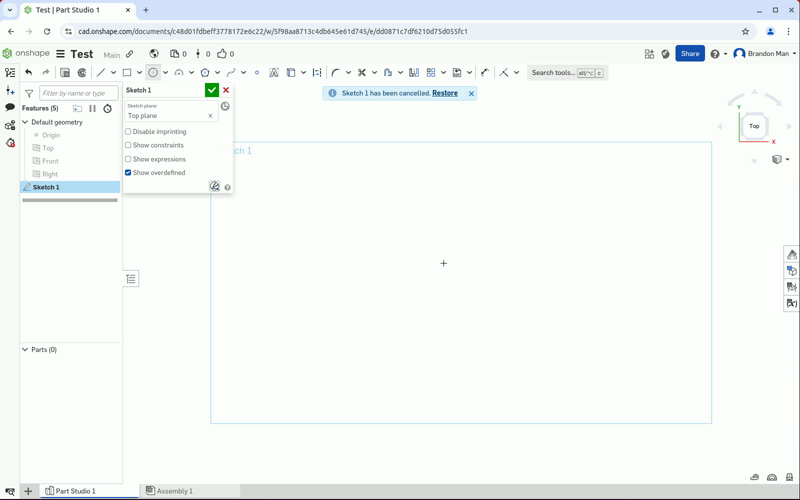
key_up(shift)
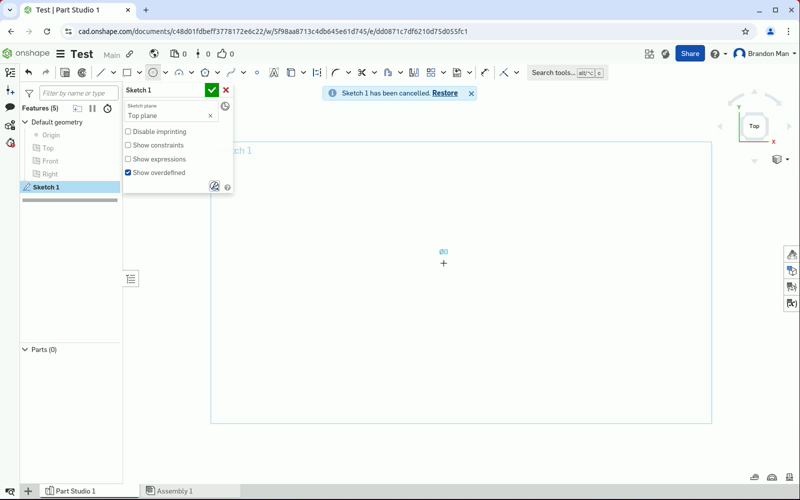
mouse_move(458, 262)
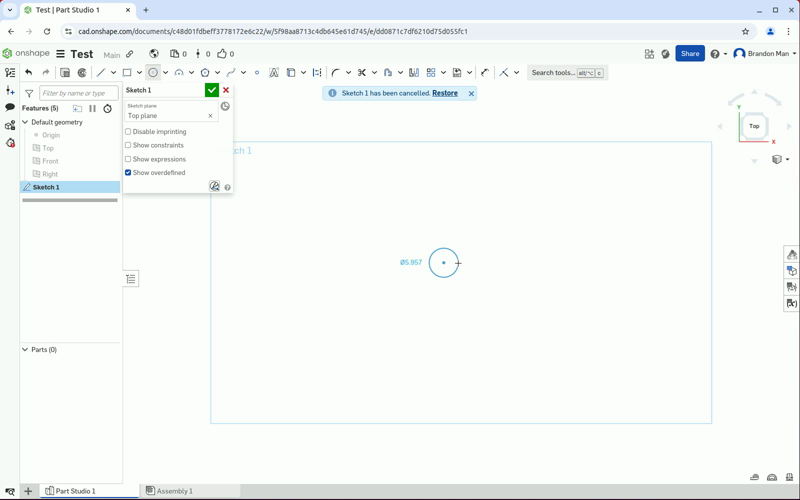
click(458, 262)
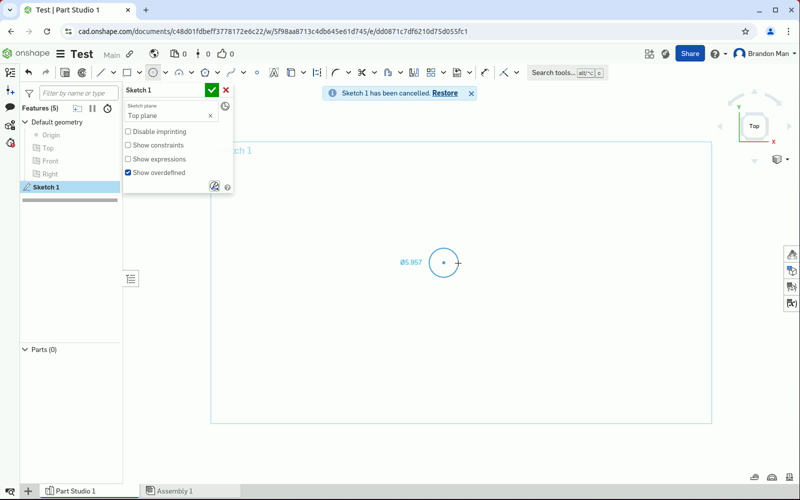
key(esc)
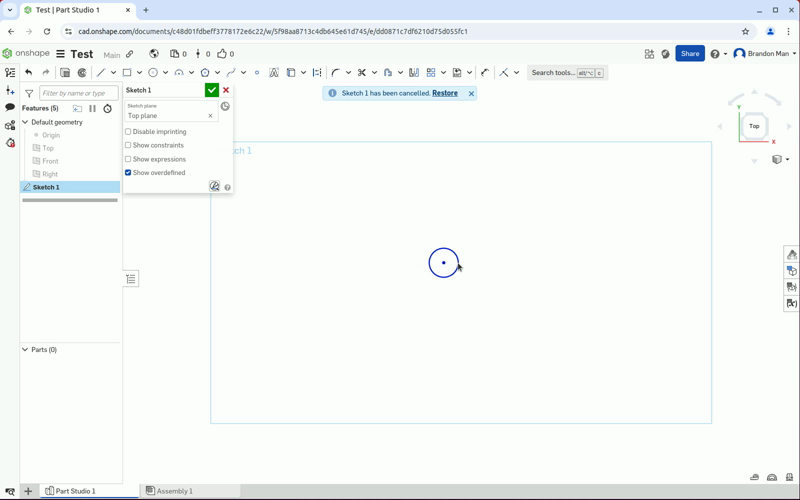
mouse_move(438, 276)
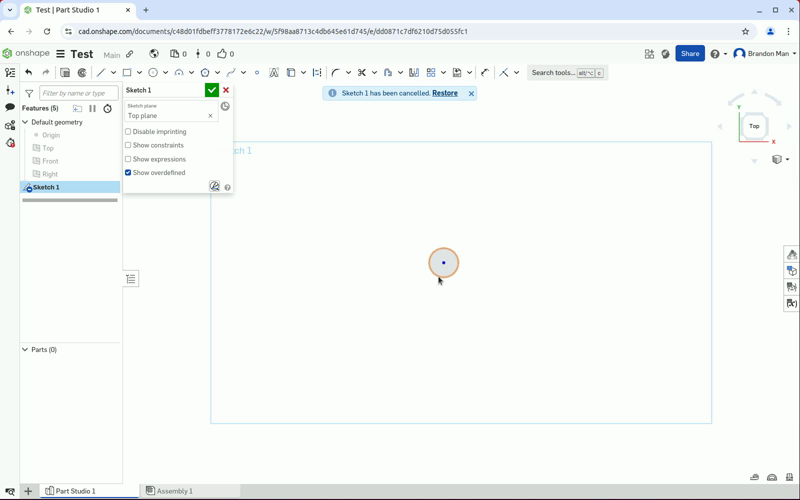
scroll(6)
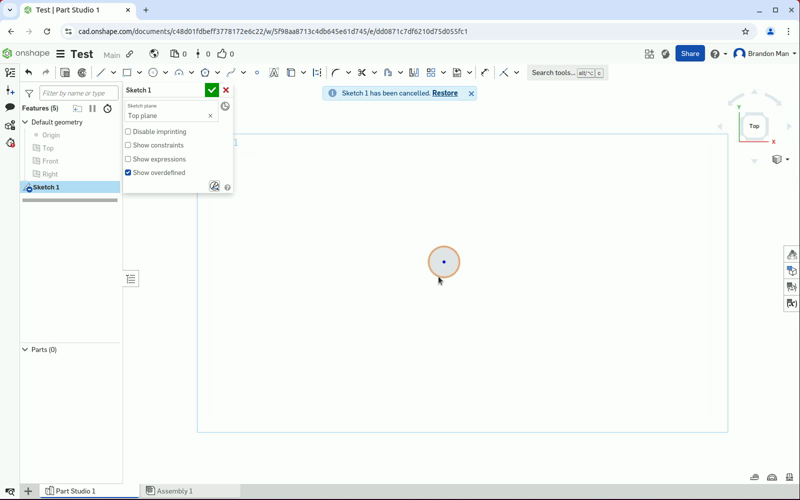
scroll(6)
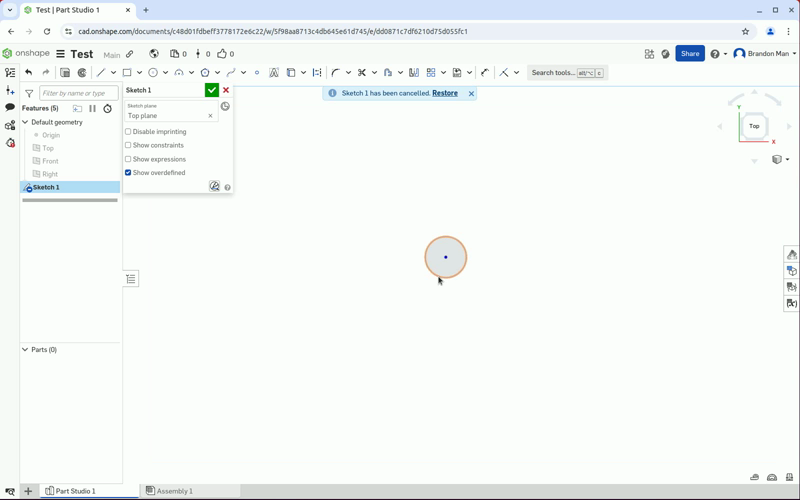
scroll(6)
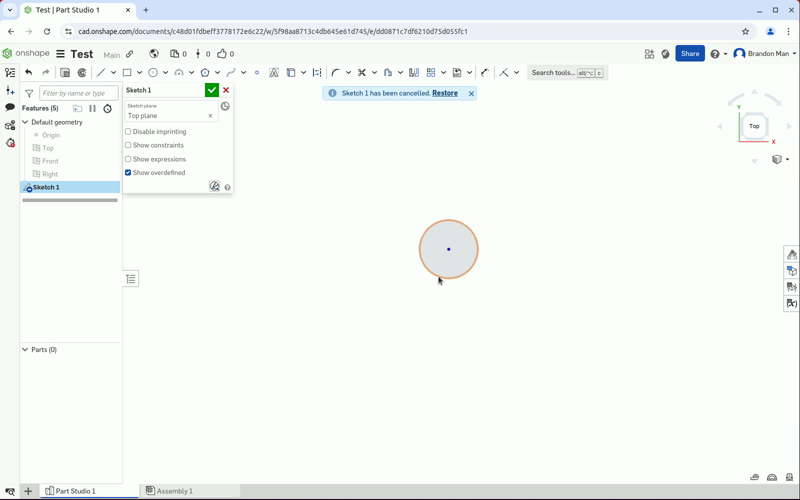
scroll(6)
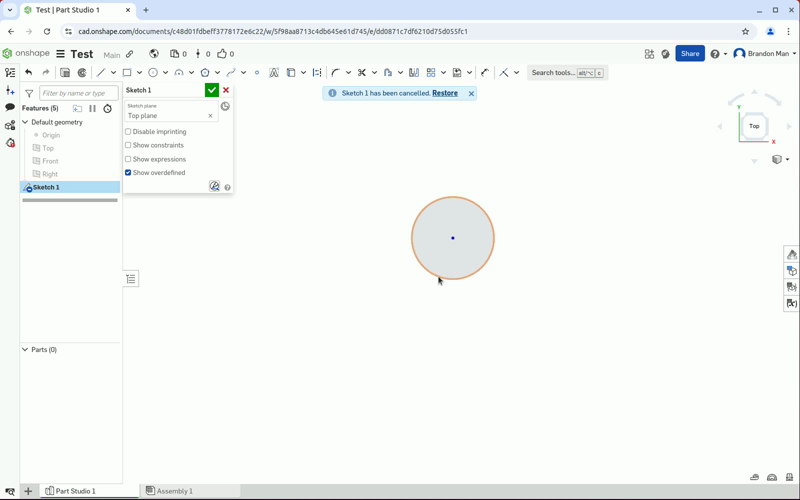
scroll(6)
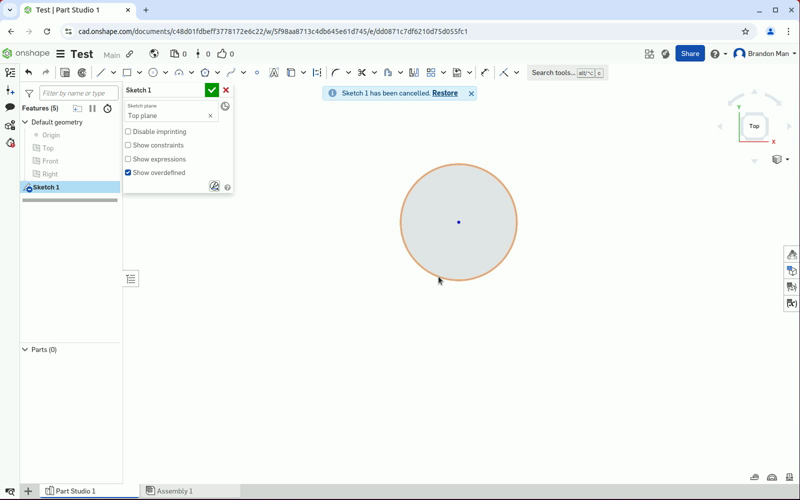
scroll(6)
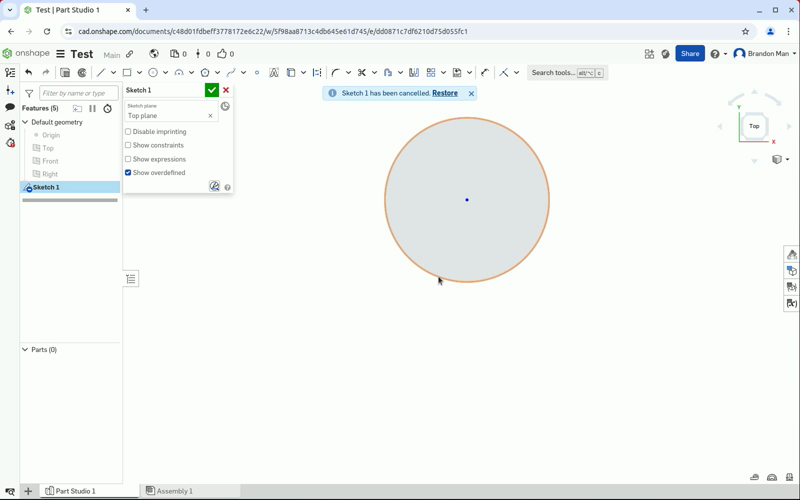
scroll(6)
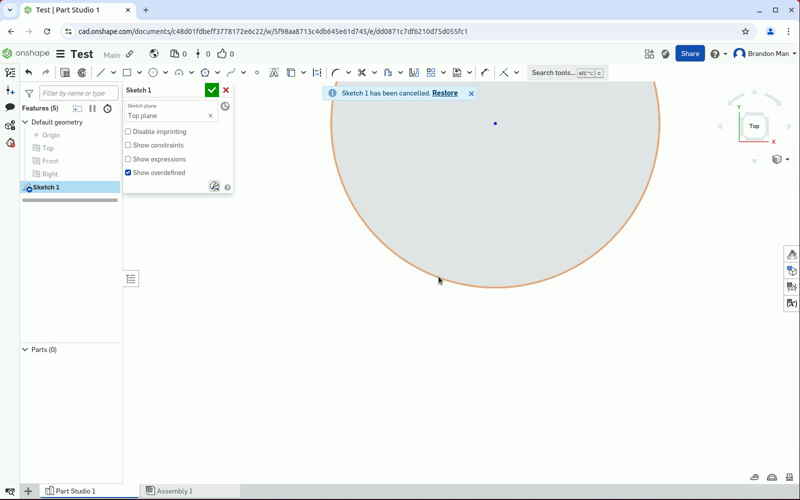
click(438, 276)
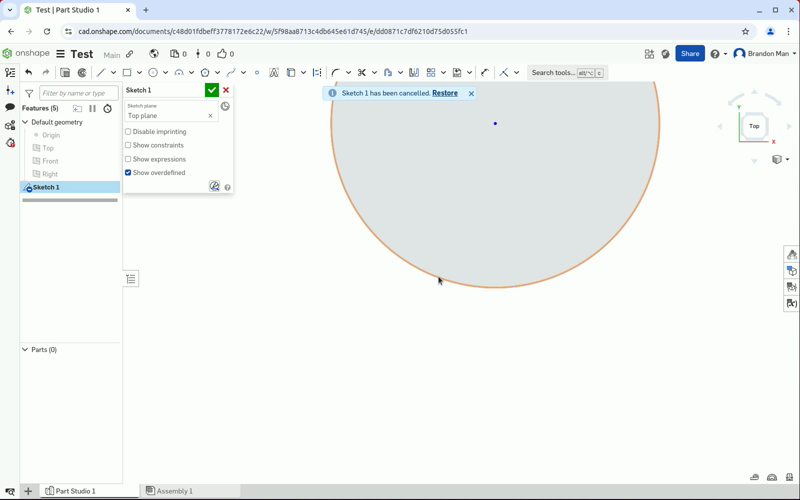
scroll(-6)
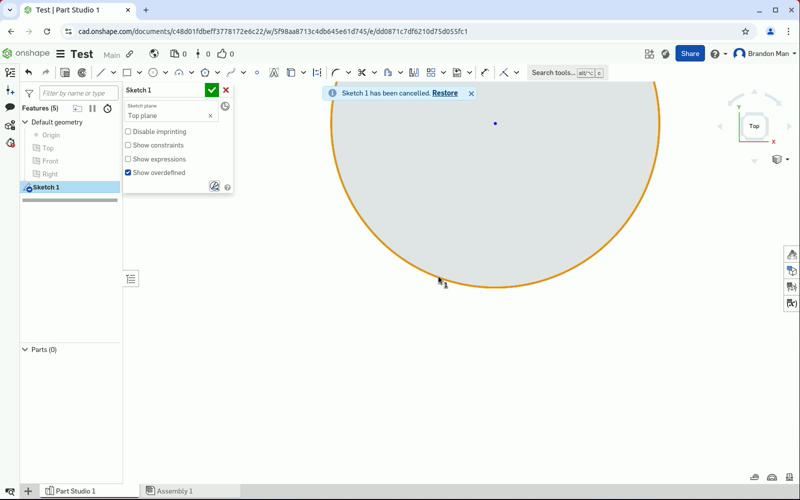
scroll(-6)
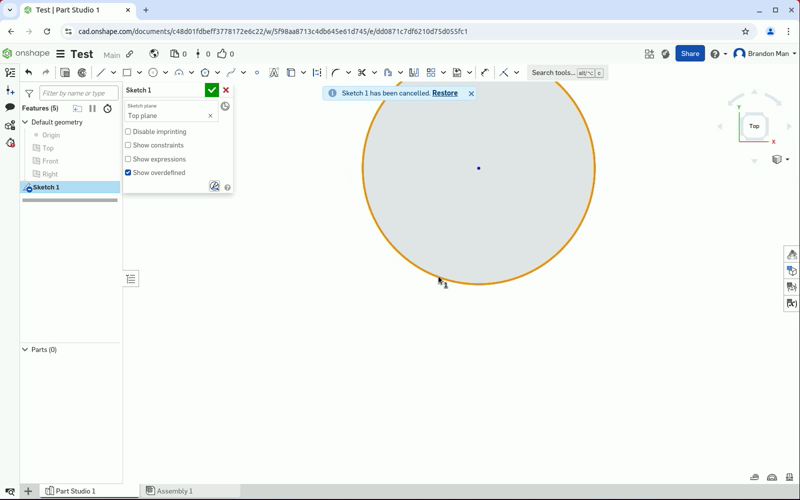
scroll(-6)
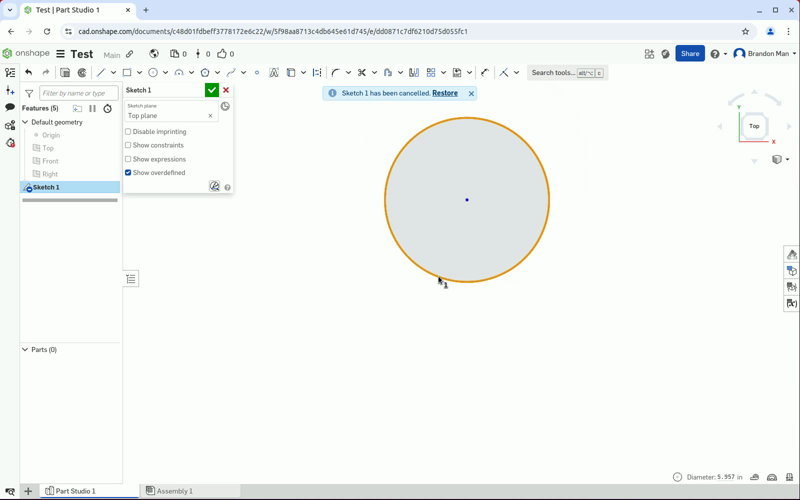
scroll(-6)
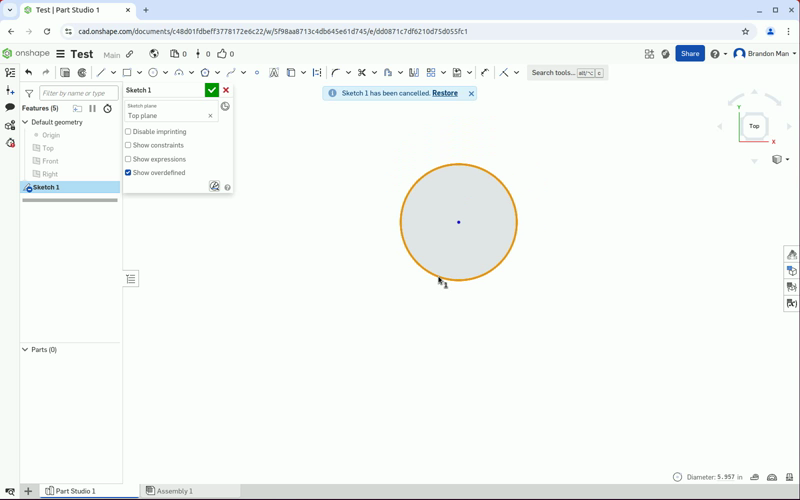
scroll(-6)
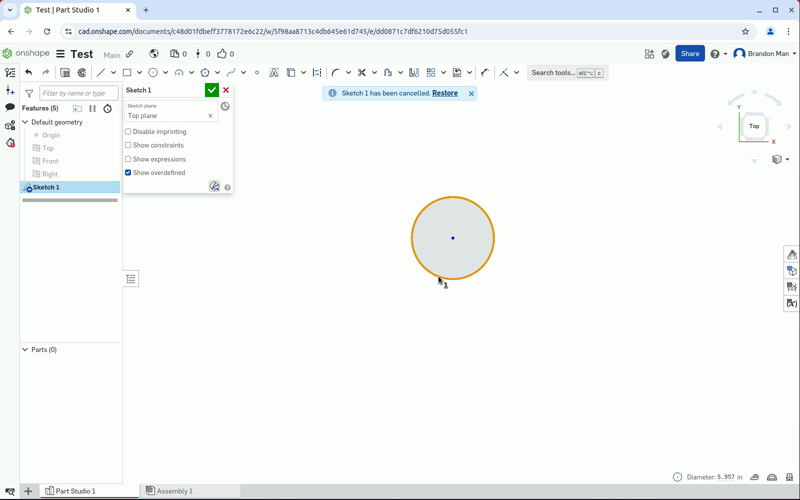
scroll(-6)
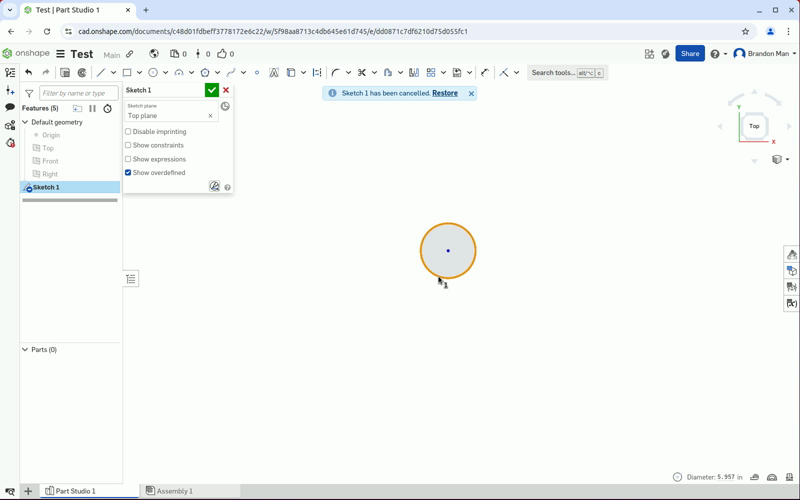
scroll(-6)
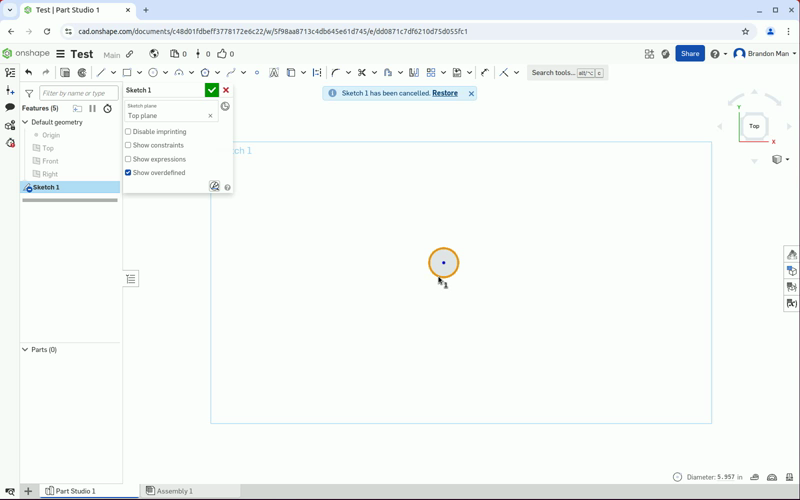
mouse_move(73, 352)
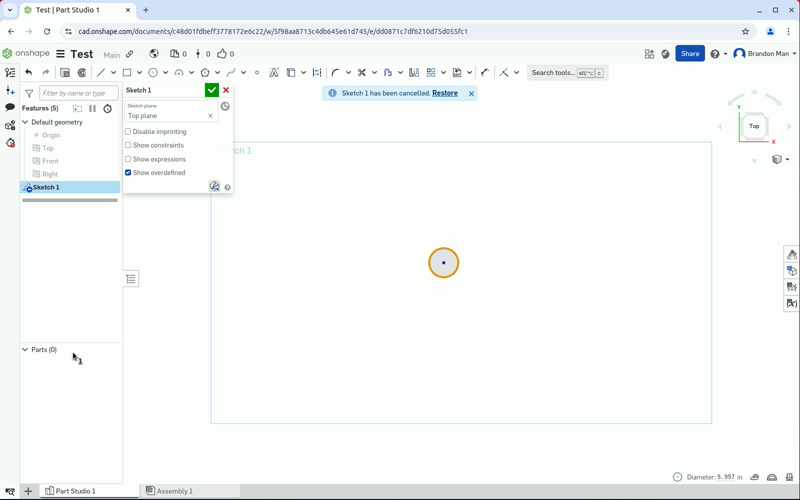
key(shift+y)
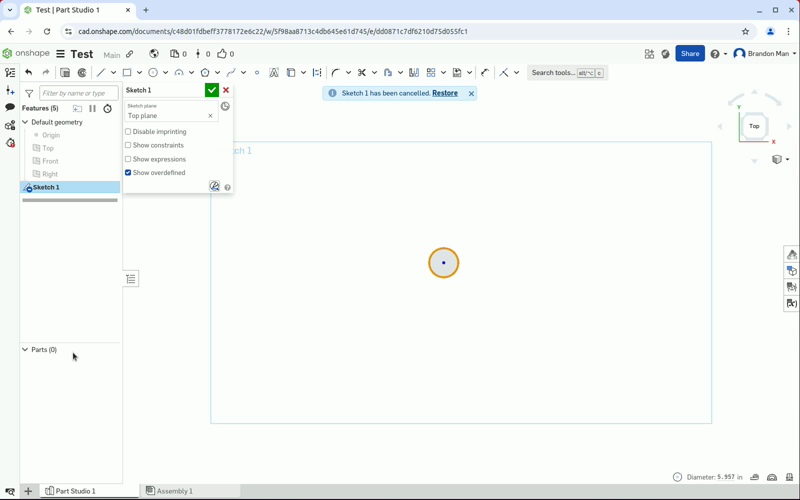
key(shift+e)
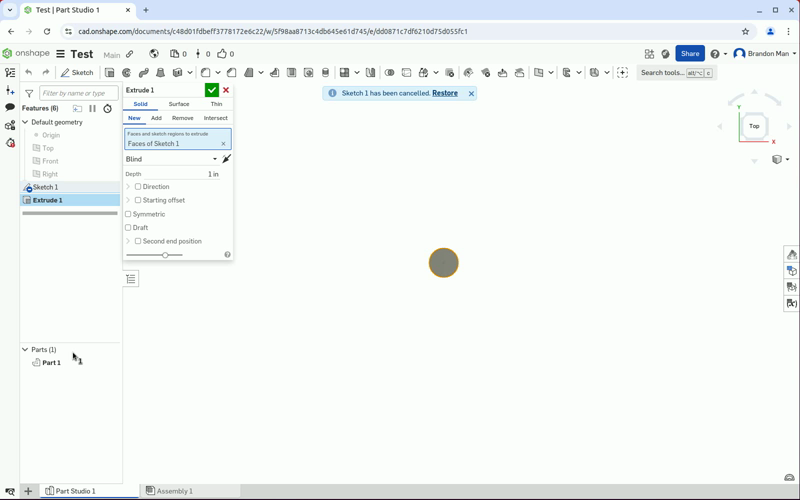
mouse_move(143, 106)
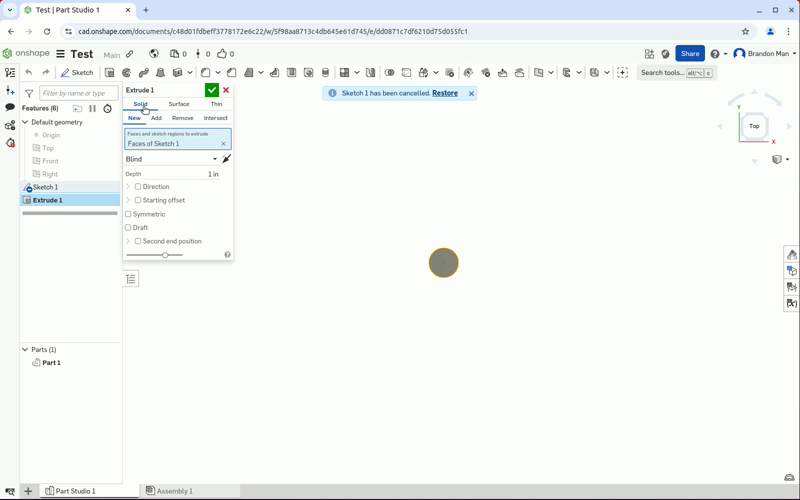
click(143, 106)
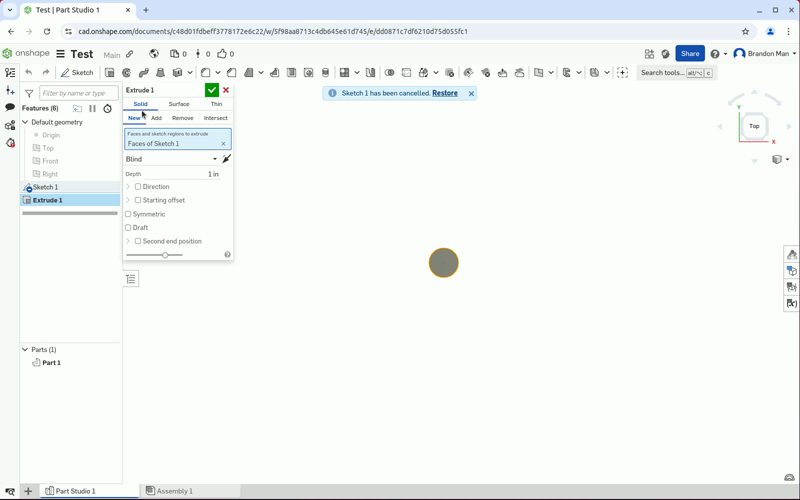
mouse_move(137, 120)
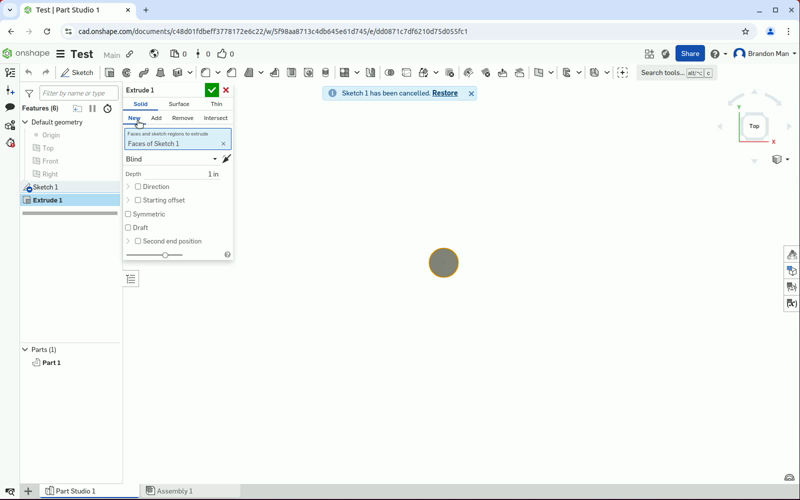
click(137, 120)
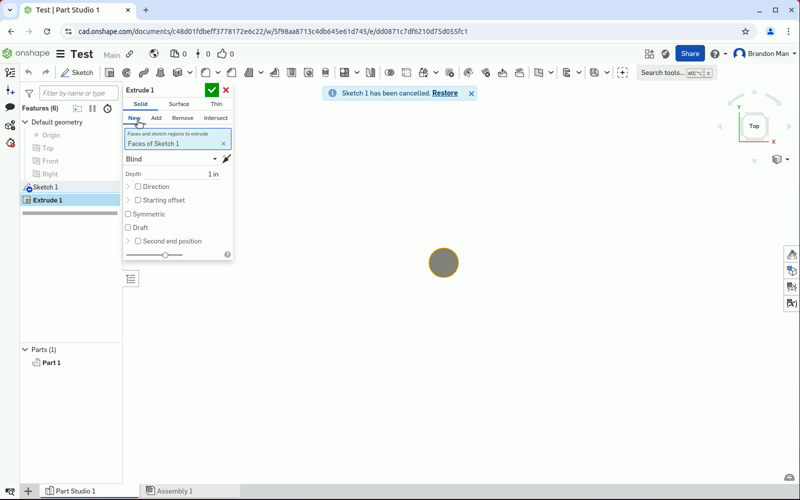
key(tab, 4)
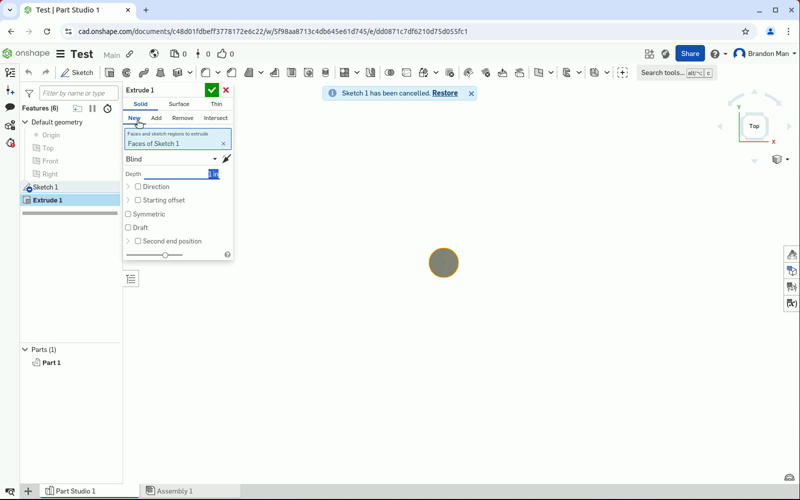
text(20.22)
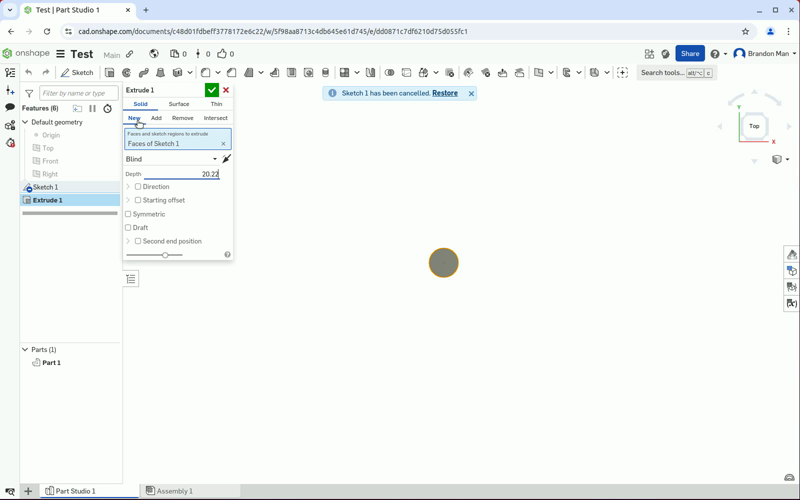
key(enter)
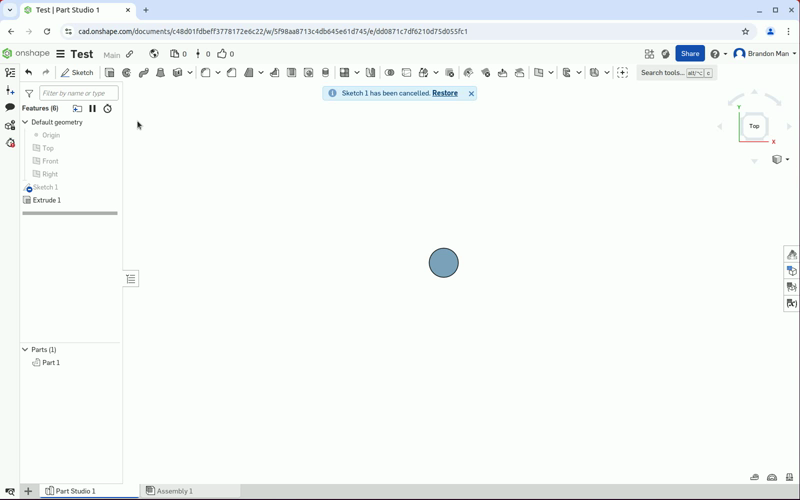
key(shift+h)
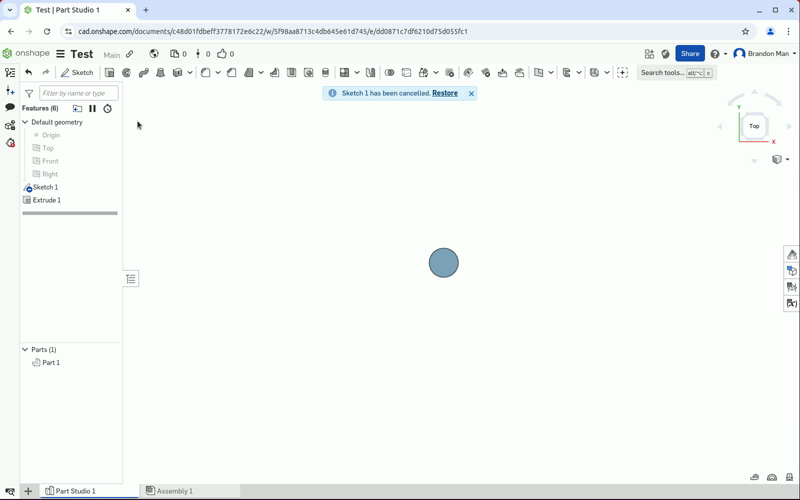
key(shift+h)
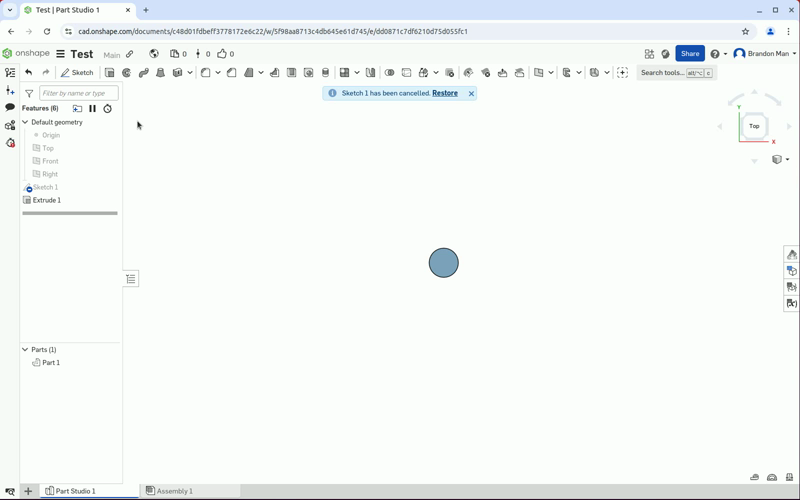
mouse_move(73, 189)
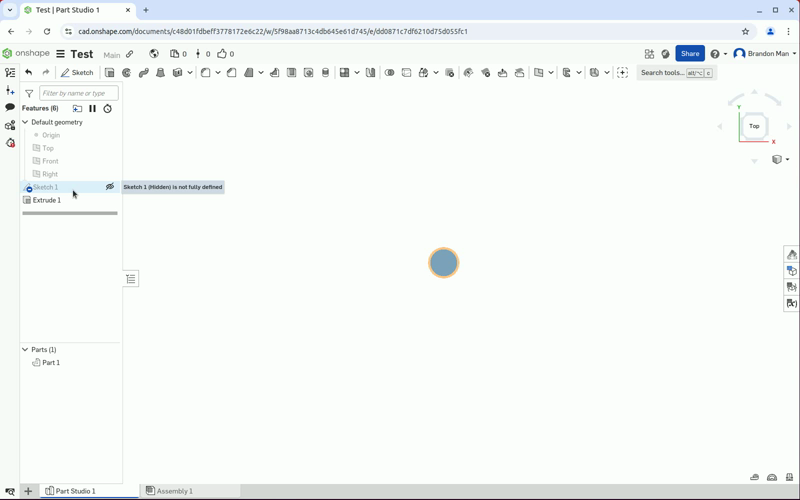
click(73, 189)
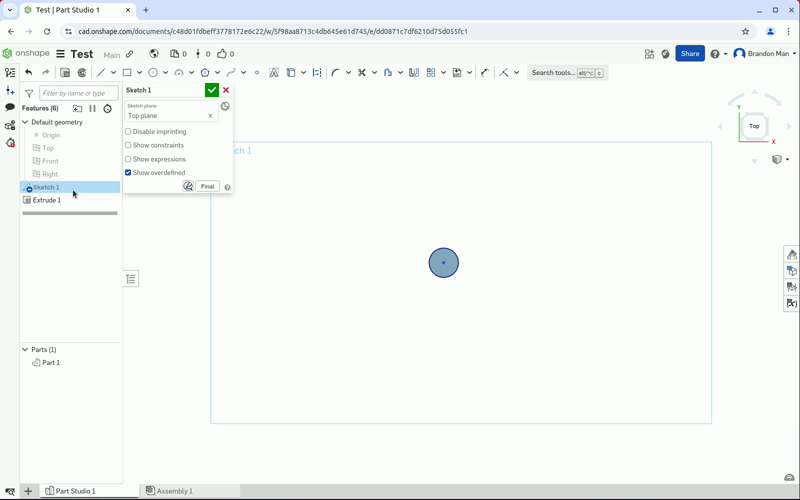
mouse_move(229, 92)
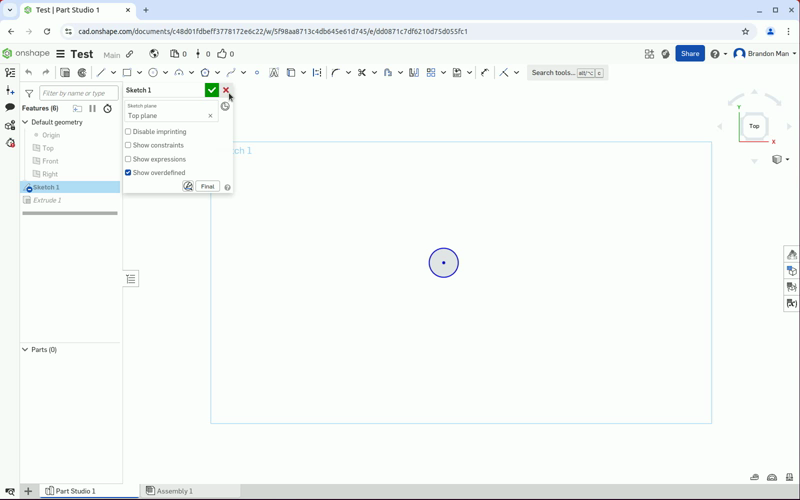
click(229, 92)
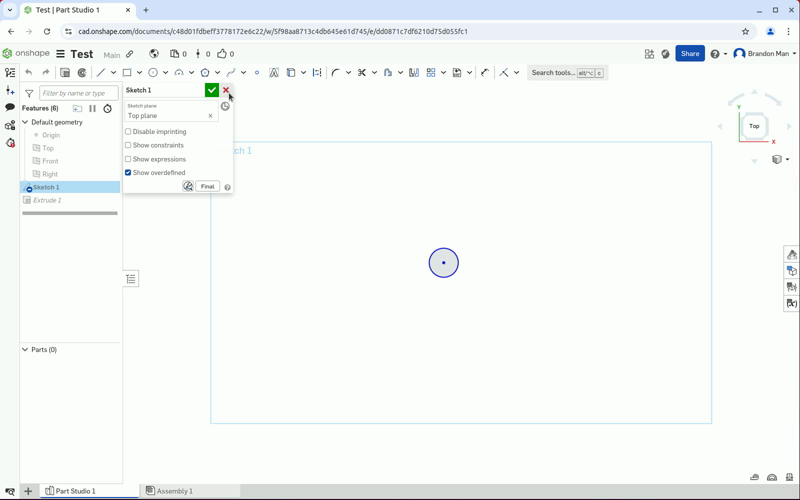
key(shift+s)
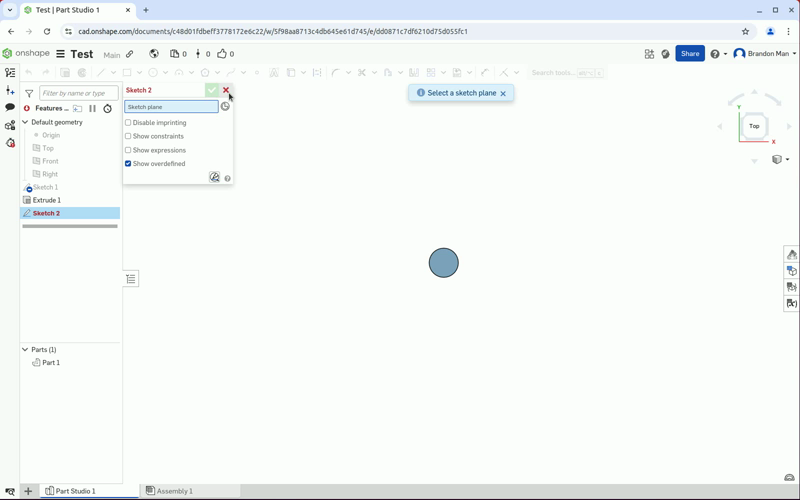
mouse_move(73, 150)
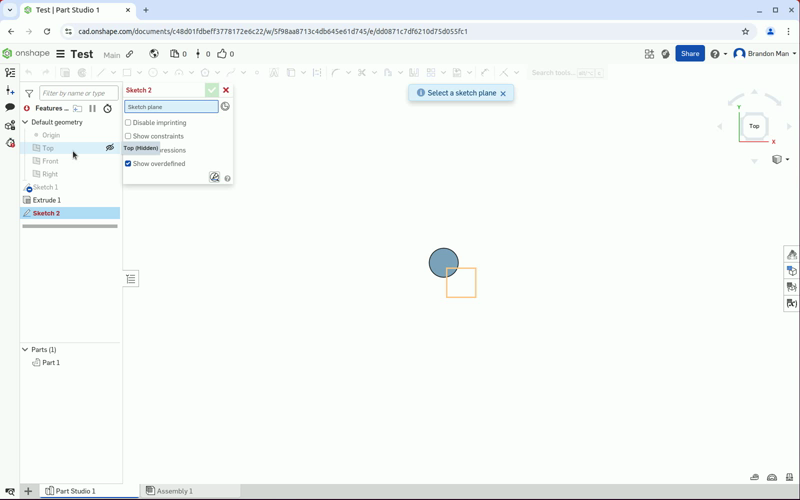
click(73, 150)
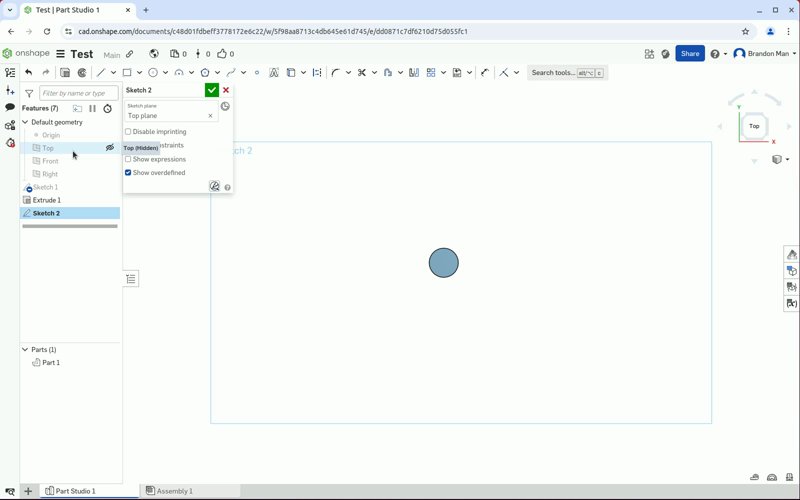
mouse_move(73, 352)
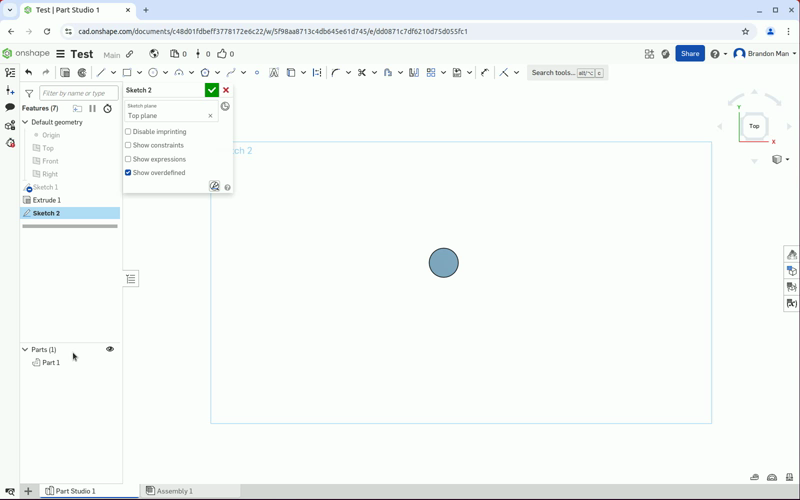
key(y)
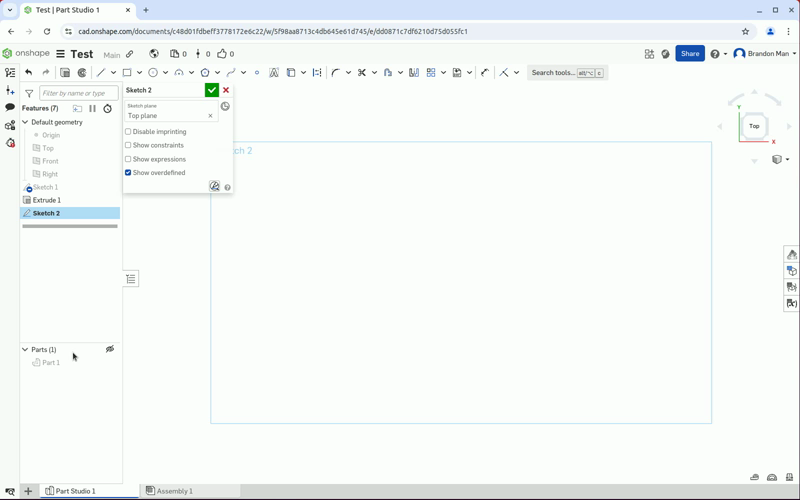
key(c)
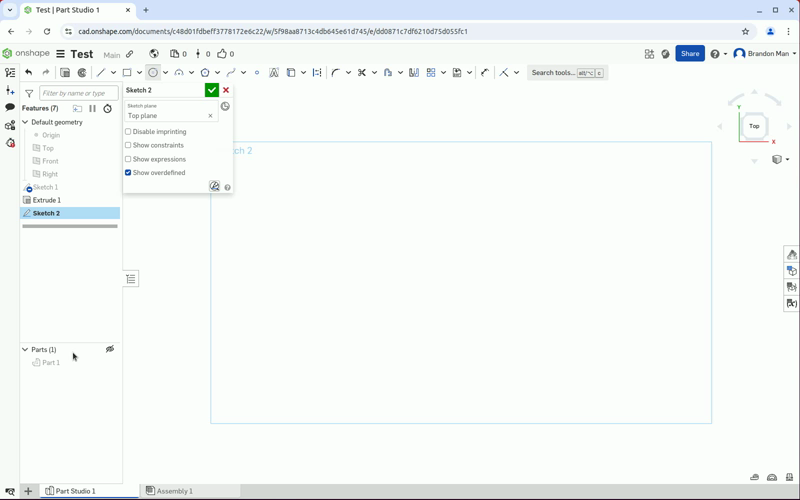
key_down(shift)
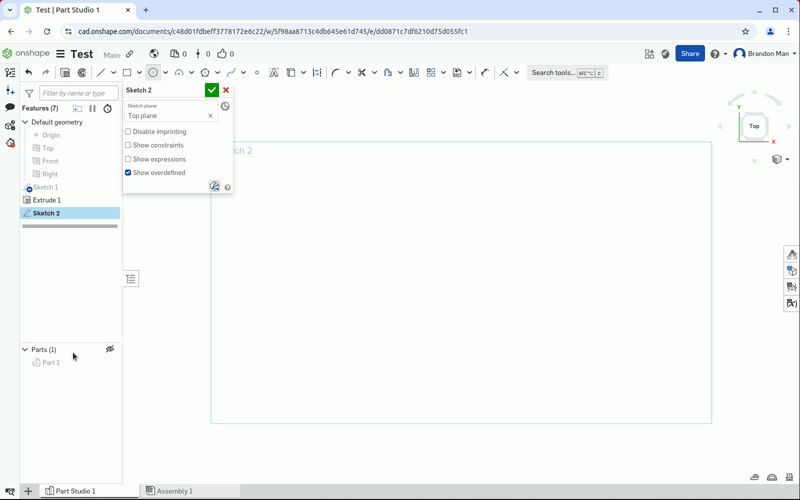
mouse_move(443, 262)
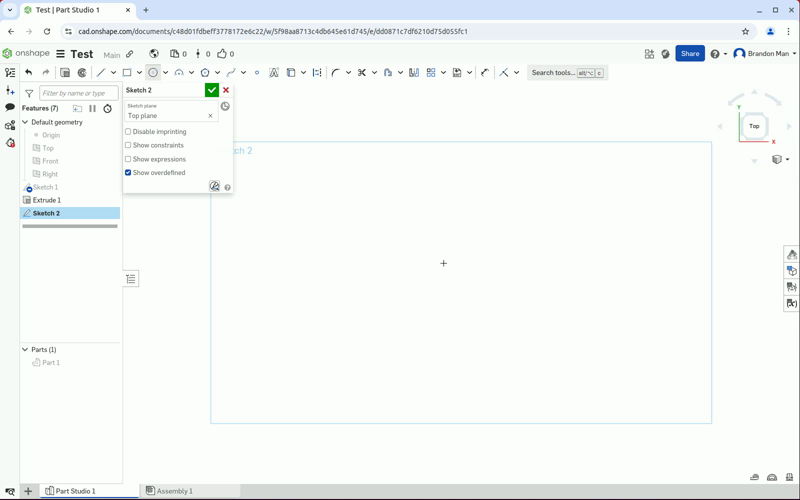
click(443, 262)
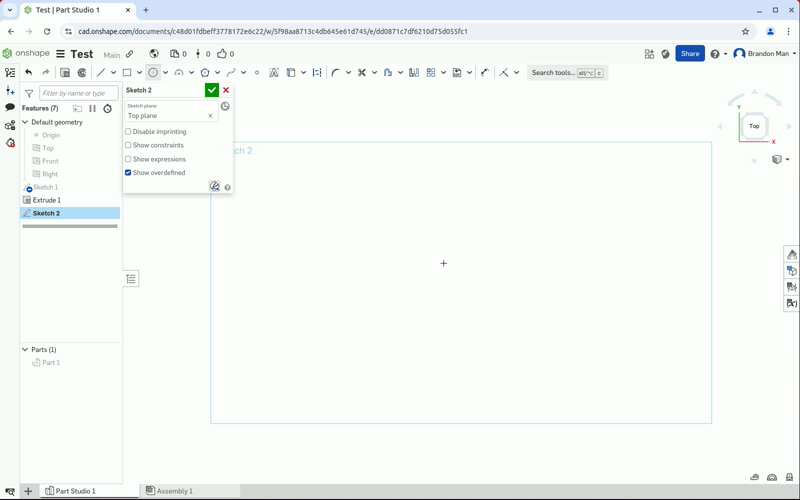
key_up(shift)
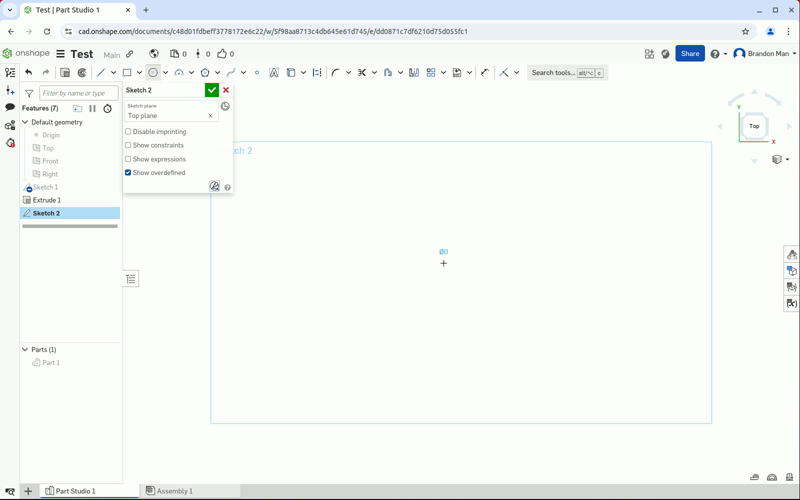
mouse_move(458, 262)
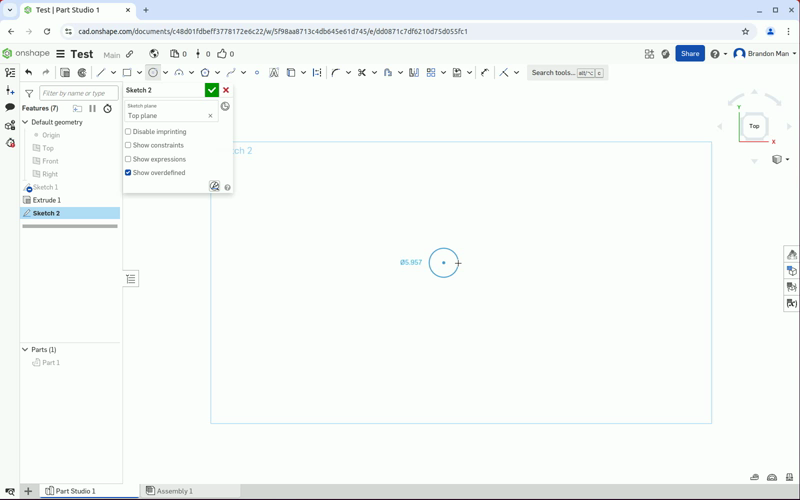
click(458, 262)
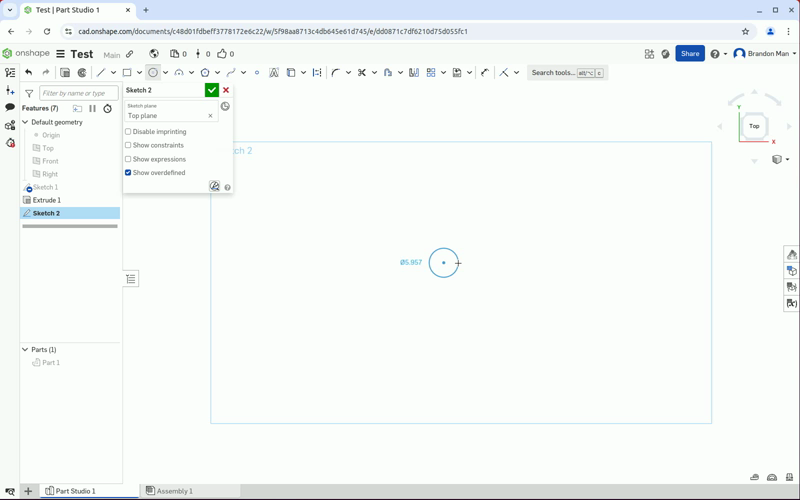
key(esc)
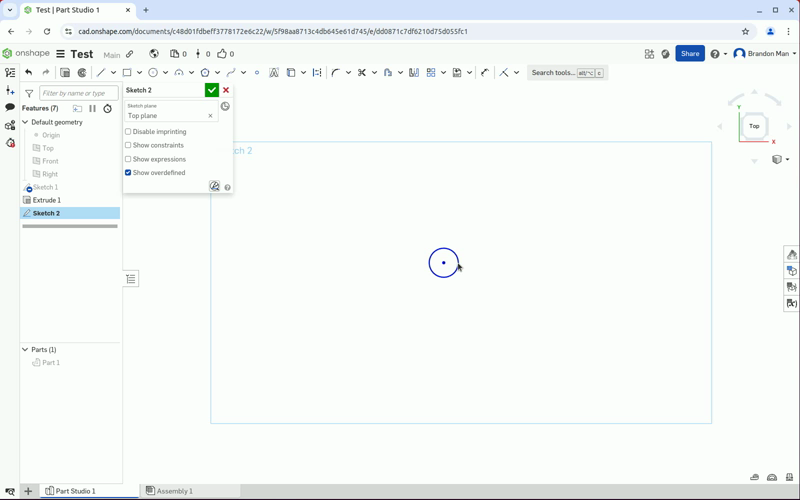
mouse_move(438, 258)
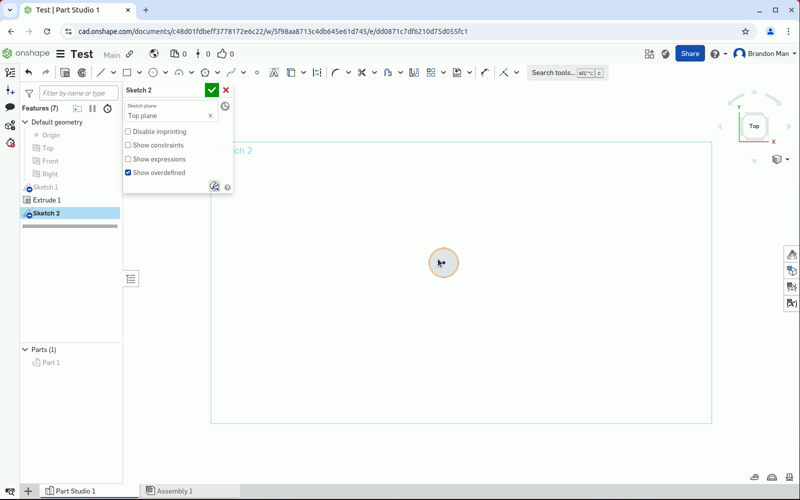
scroll(6)
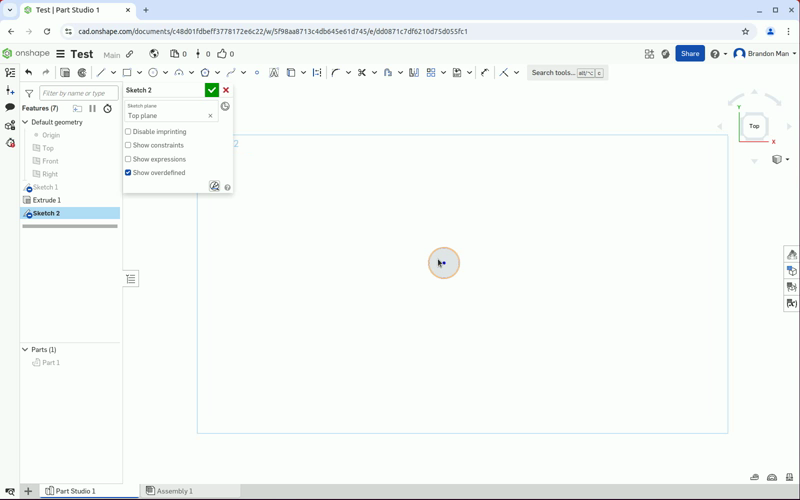
scroll(6)
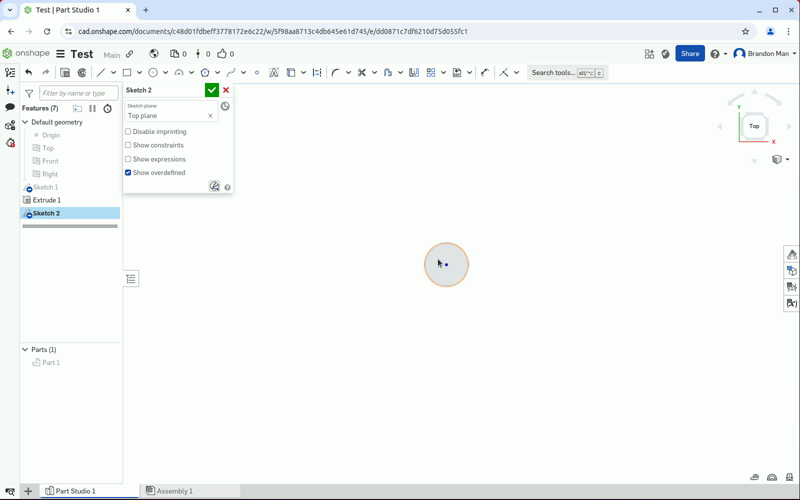
scroll(6)
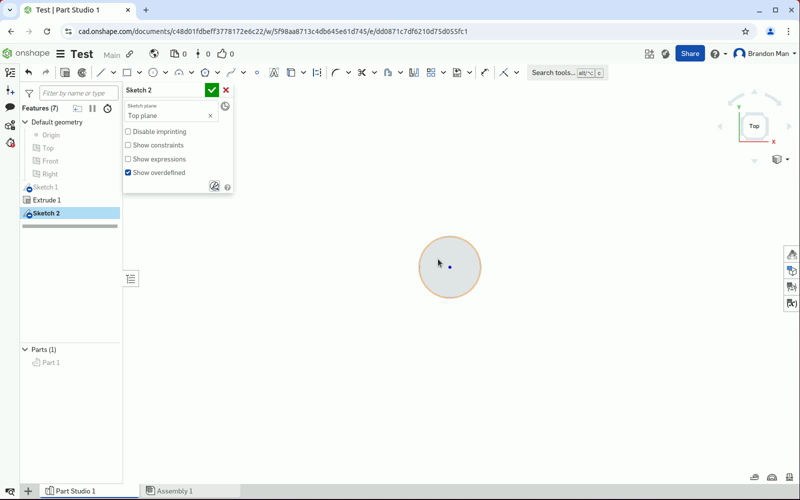
scroll(6)
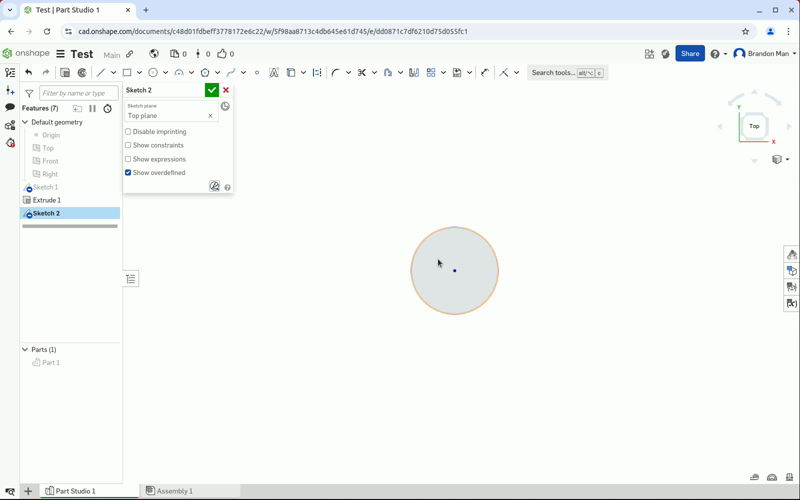
scroll(6)
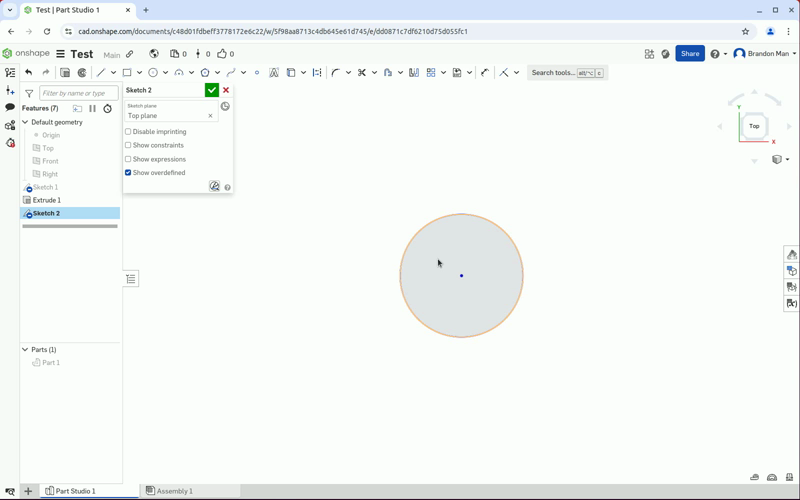
scroll(6)
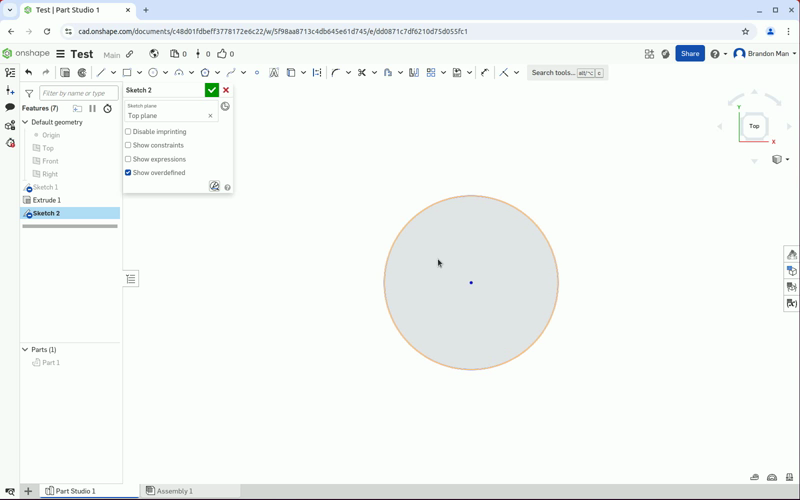
scroll(6)
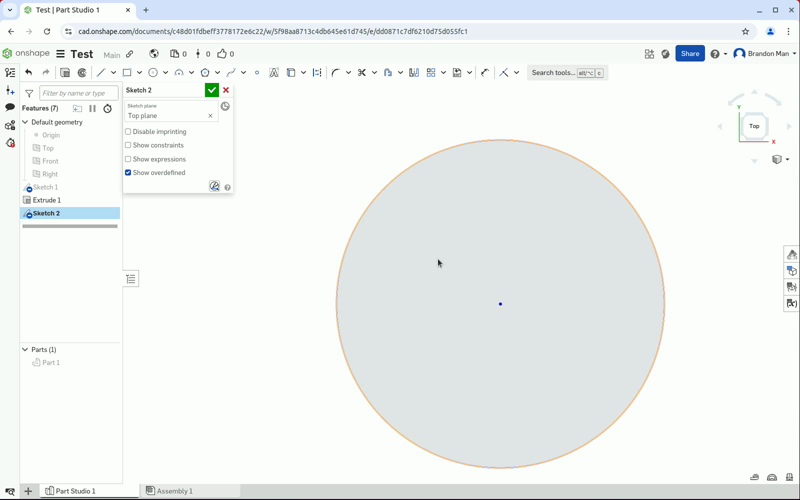
click(438, 258)
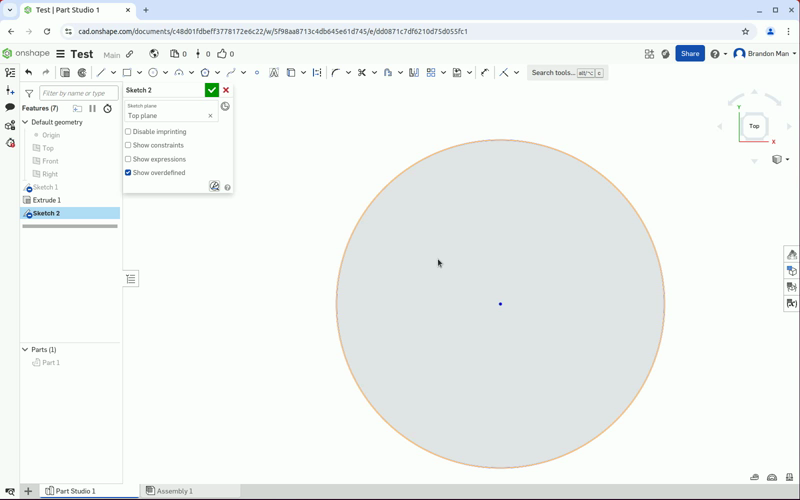
scroll(-6)
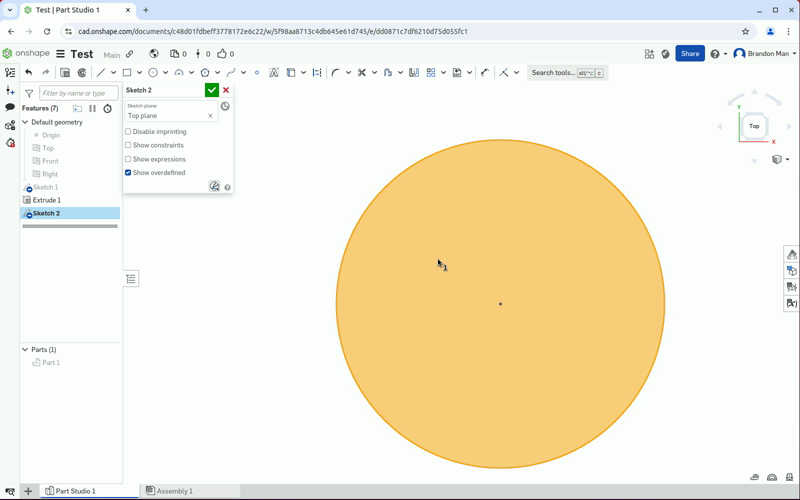
scroll(-6)
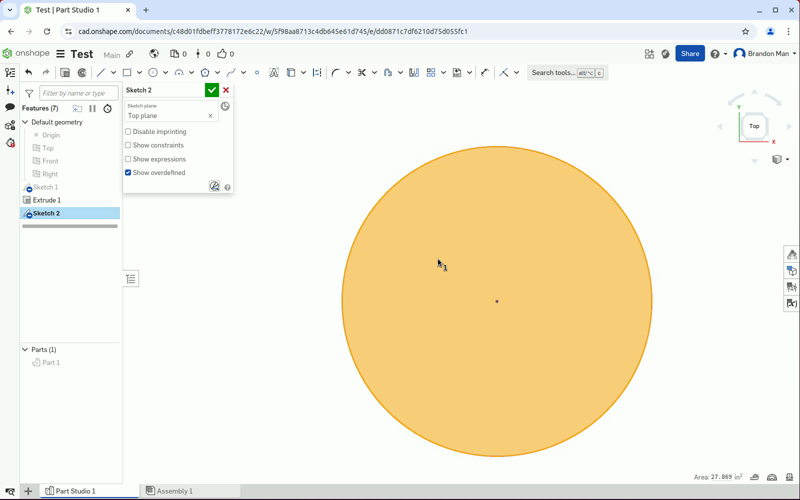
scroll(-6)
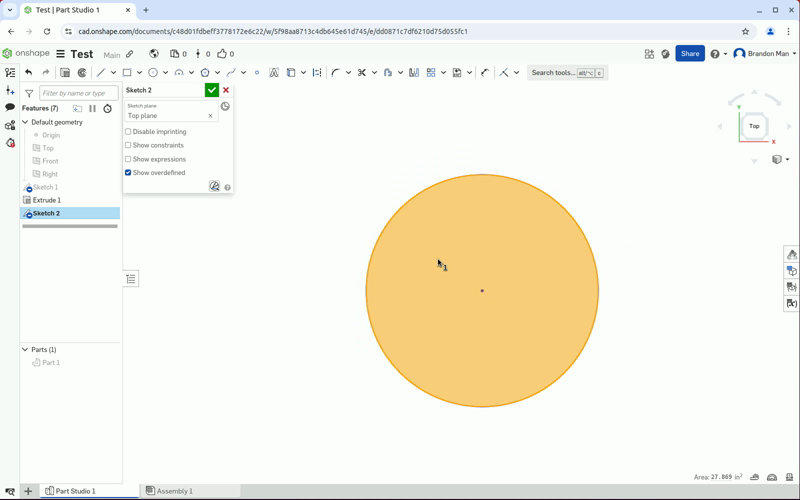
scroll(-6)
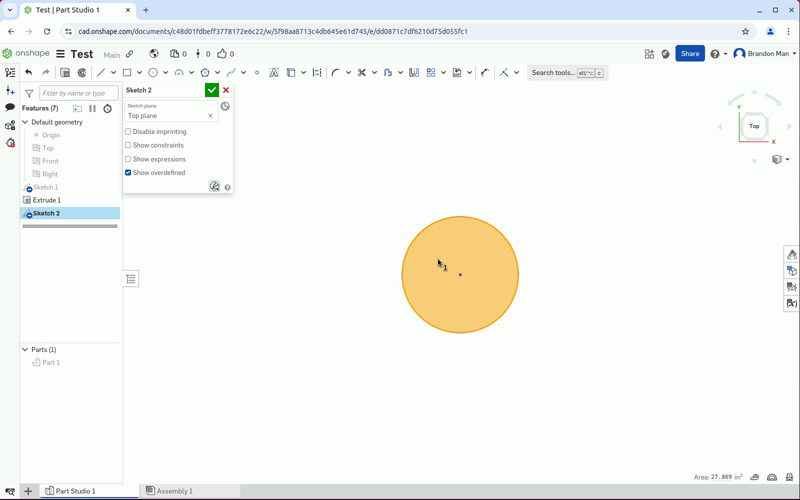
scroll(-6)
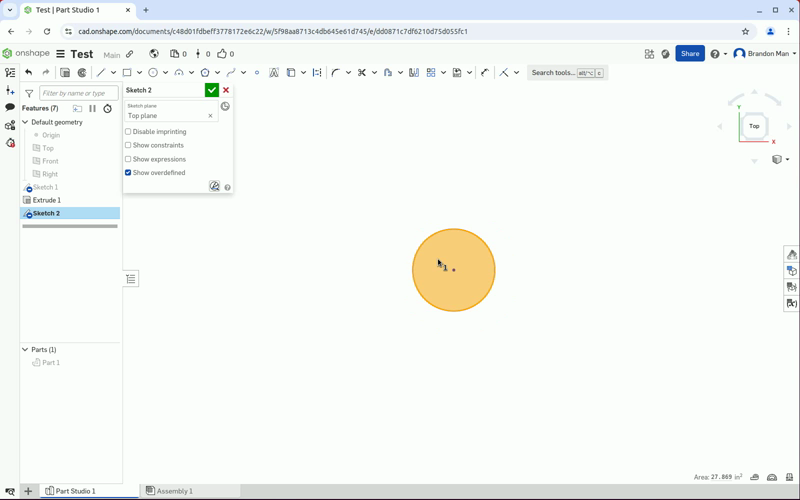
scroll(-6)
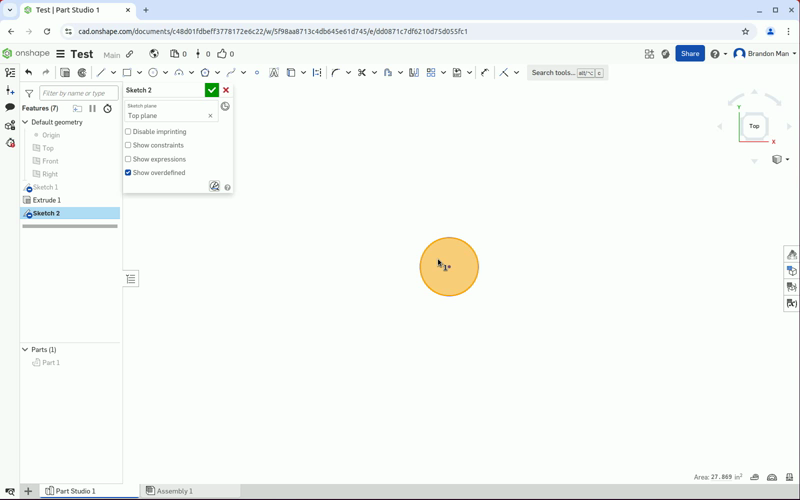
scroll(-6)
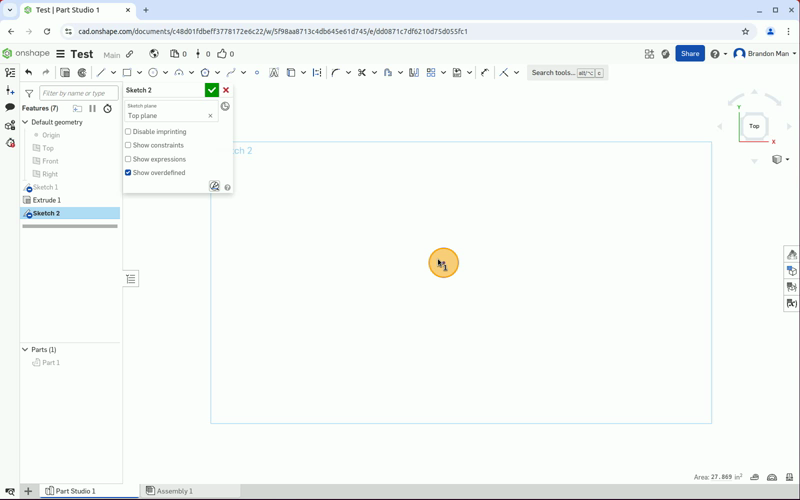
mouse_move(73, 352)
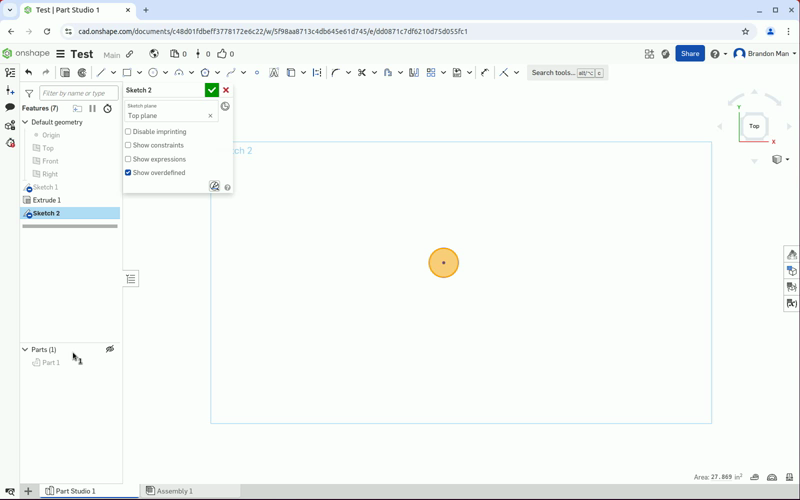
key(shift+y)
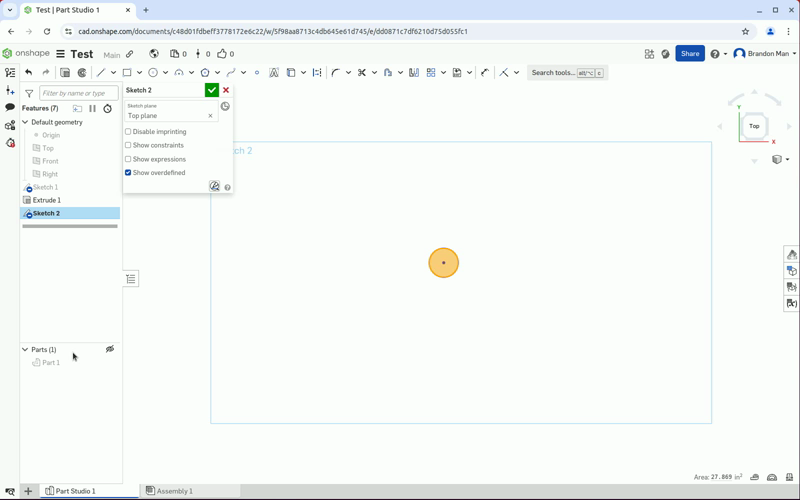
key(shift+e)
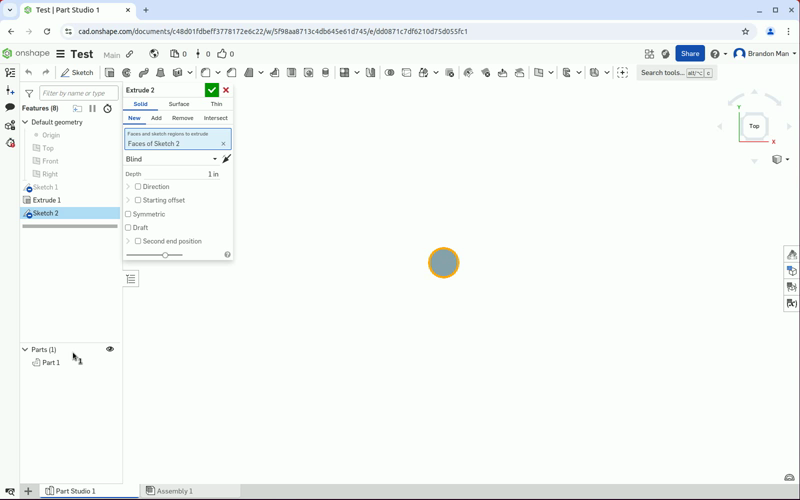
mouse_move(143, 106)
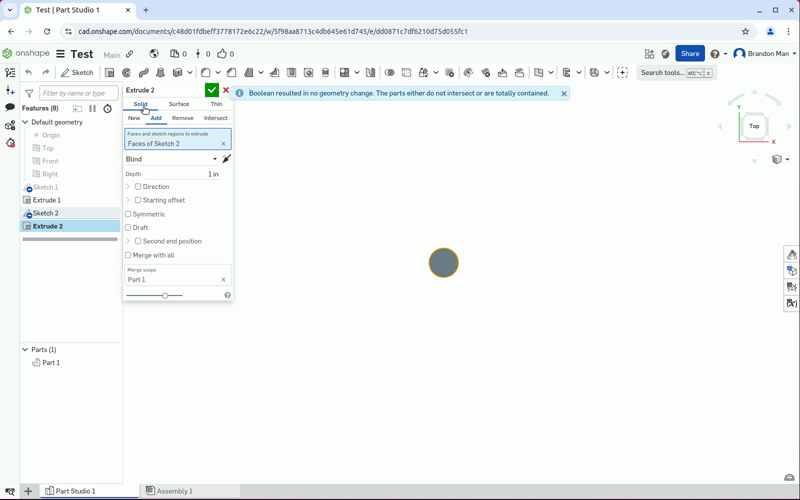
click(143, 106)
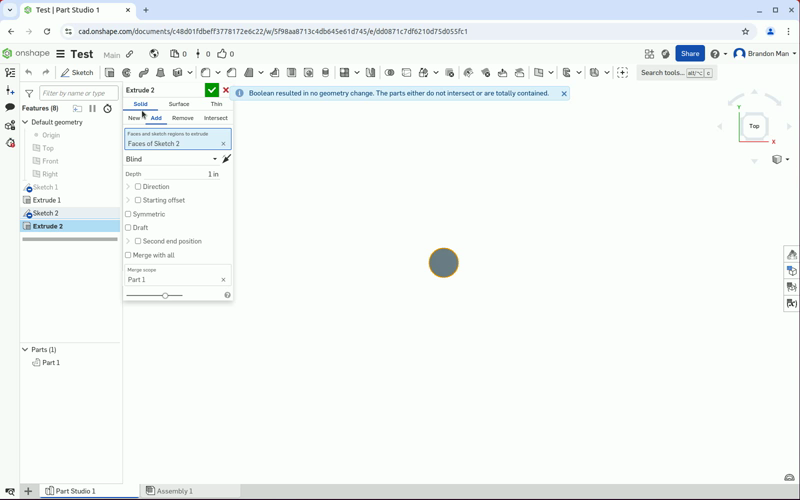
mouse_move(137, 120)
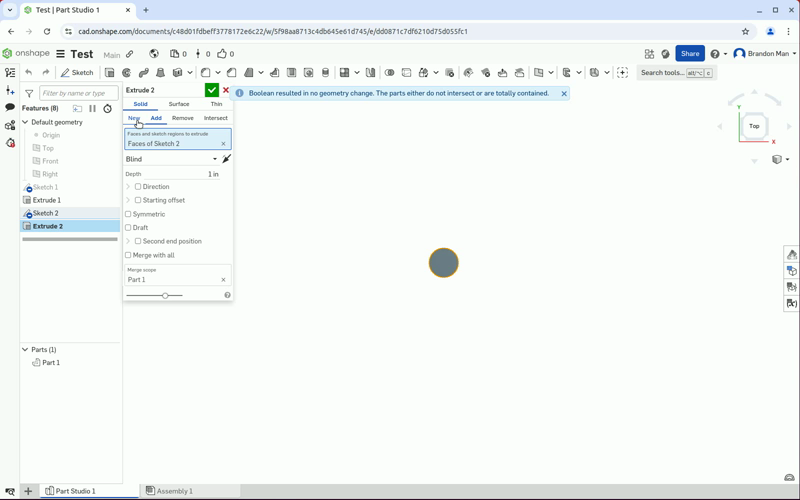
click(137, 120)
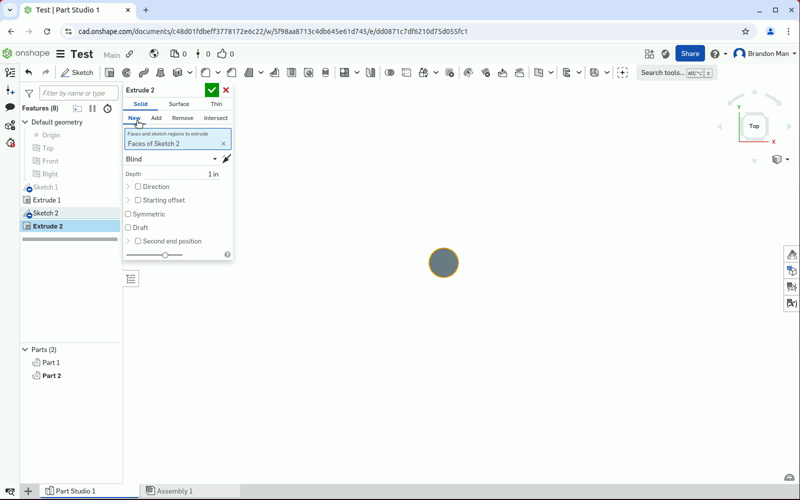
key(tab, 4)
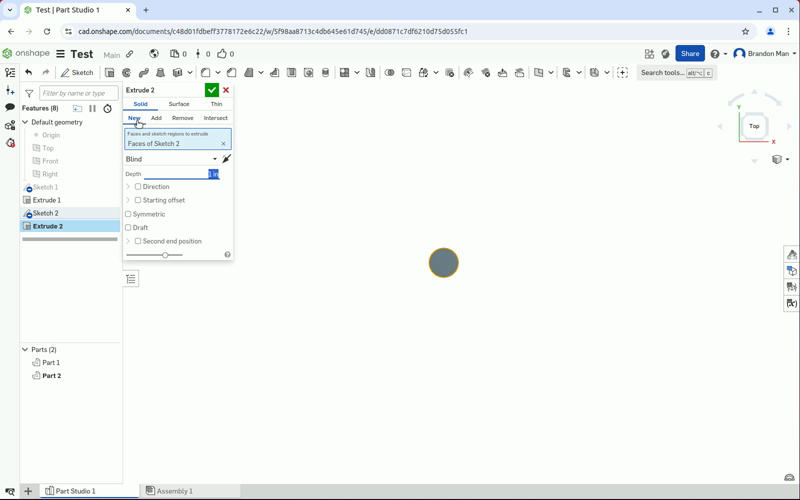
text(20.22)
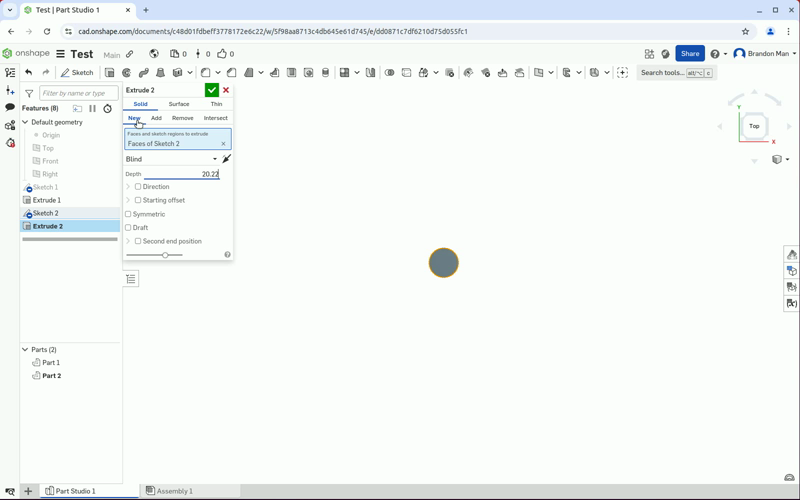
key(enter)
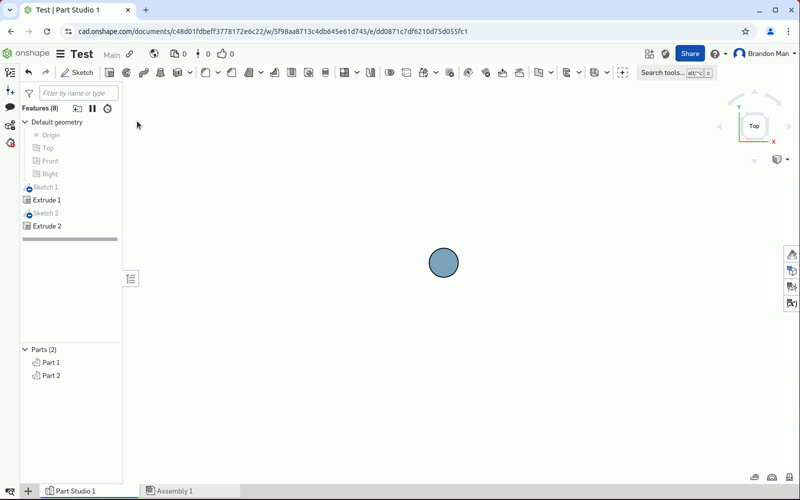
key(shift+h)
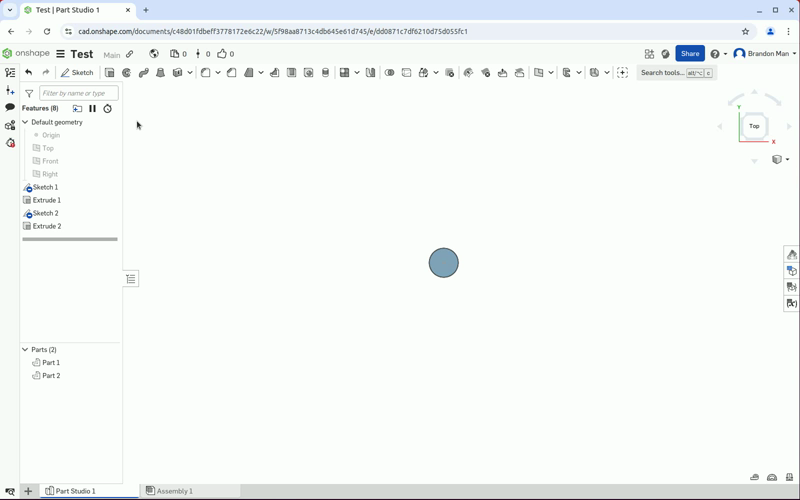
key(shift+h)
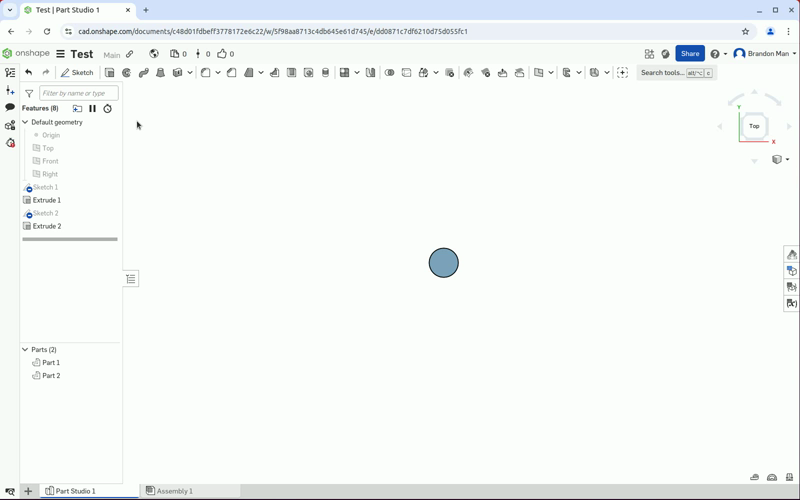
mouse_move(73, 189)
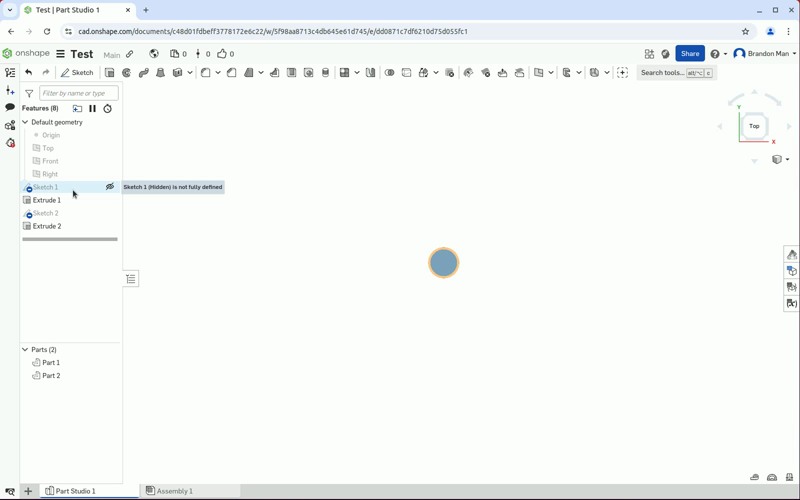
click(73, 189)
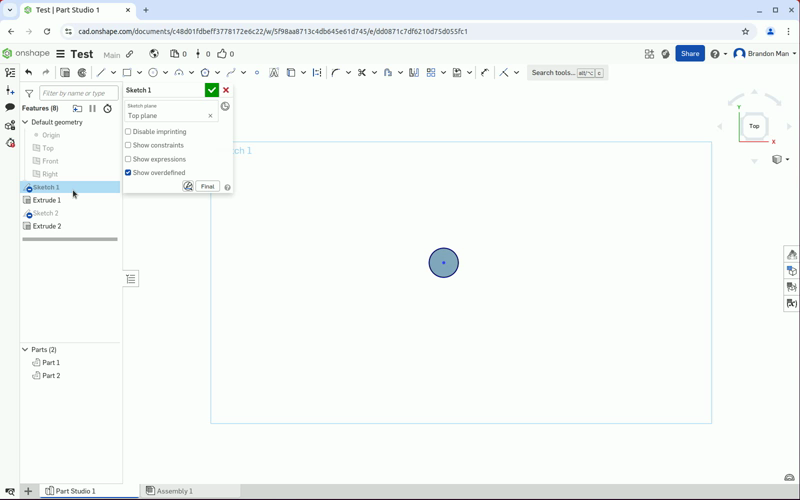
mouse_move(229, 92)
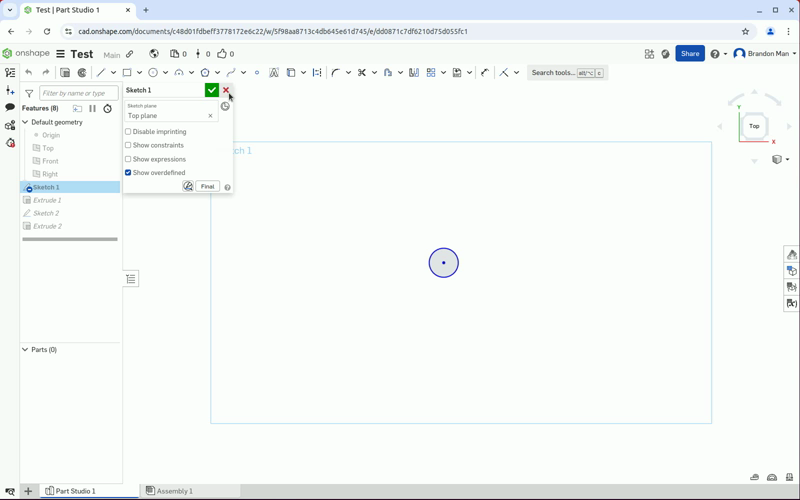
click(229, 92)
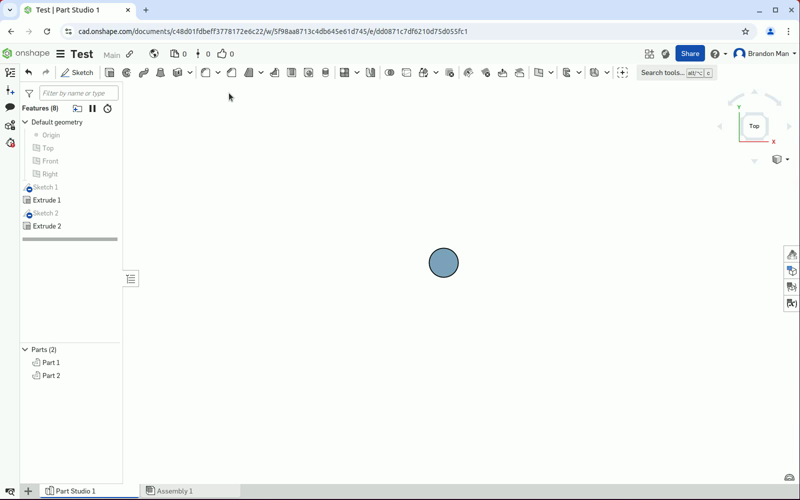
mouse_move(541, 75)
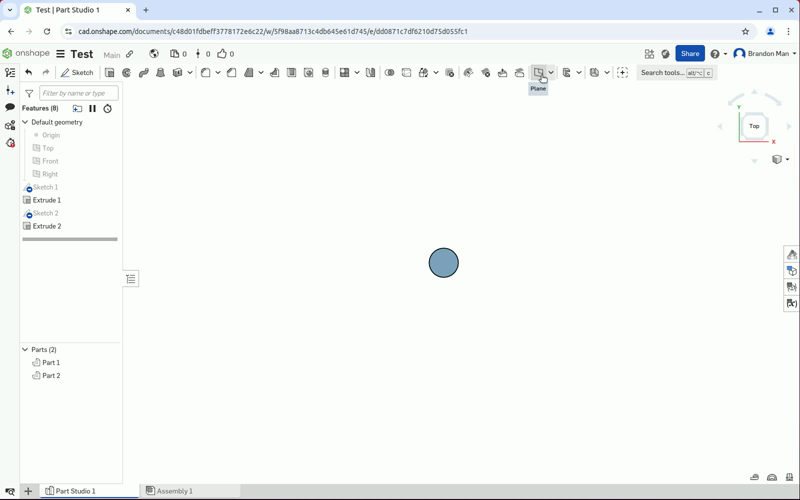
click(541, 75)
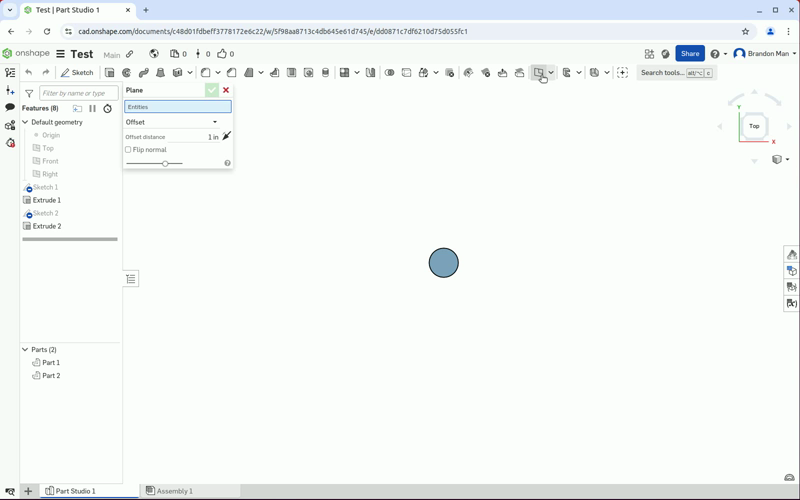
mouse_move(73, 150)
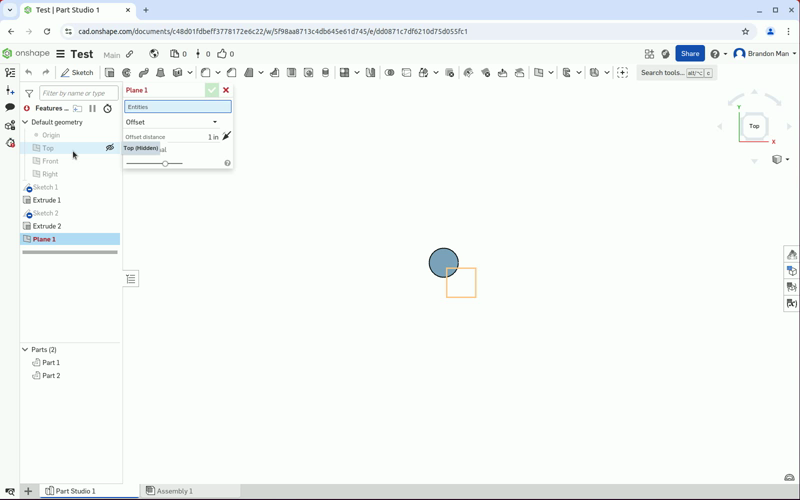
click(73, 150)
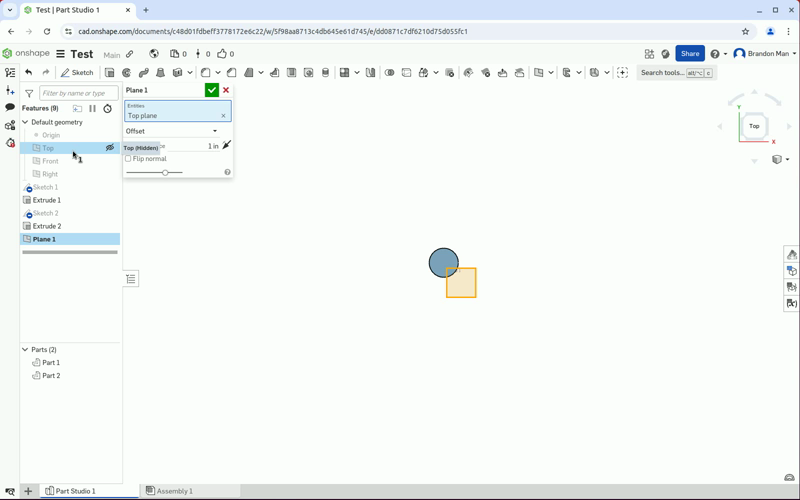
key(tab, 2)
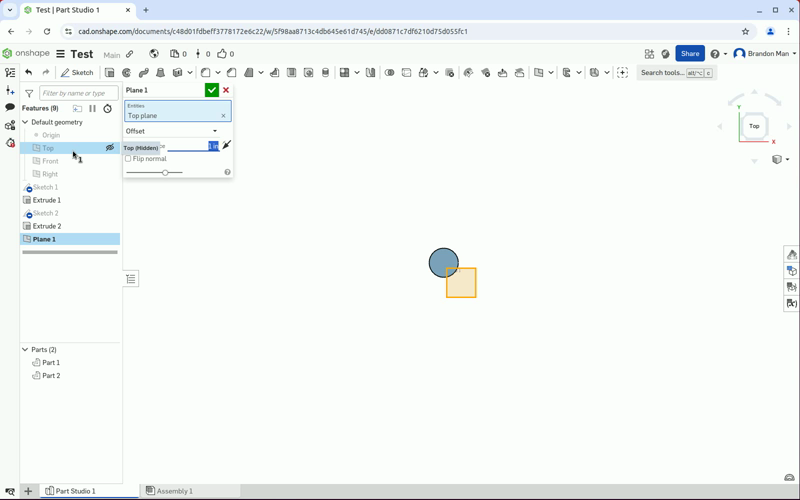
text(20.212)
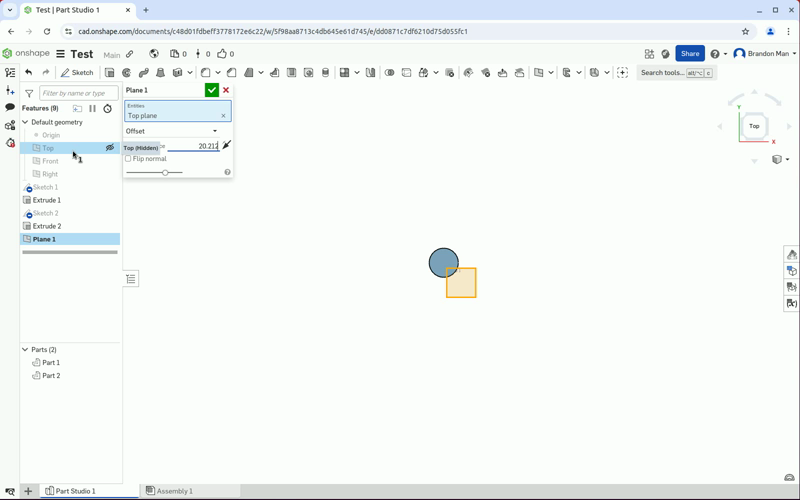
key(enter, 2)
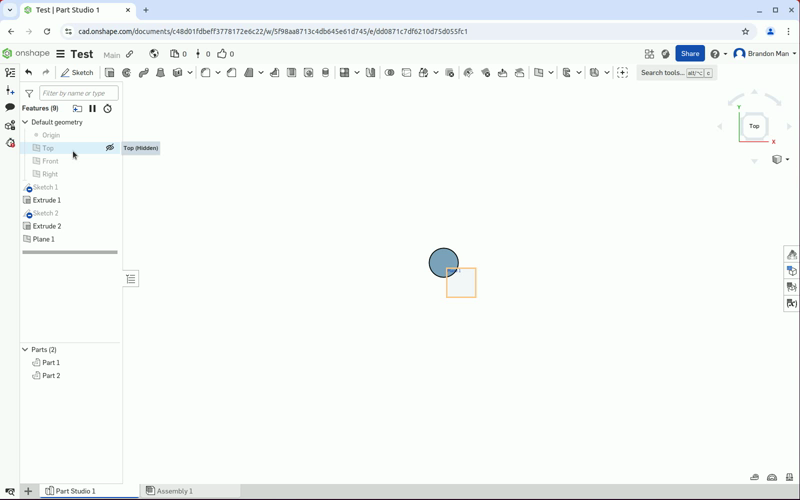
key(shift+s)
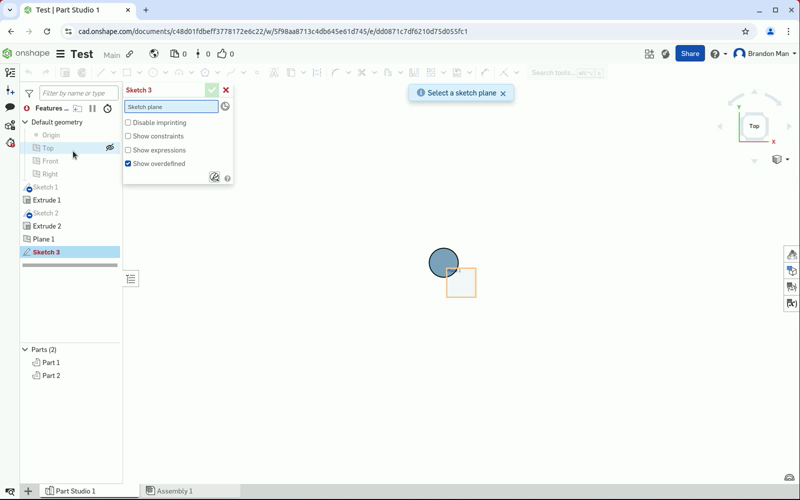
mouse_move(73, 241)
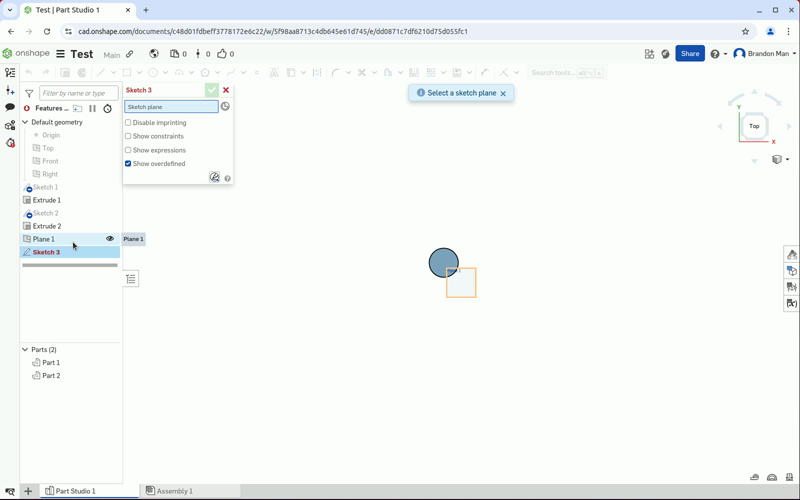
click(73, 241)
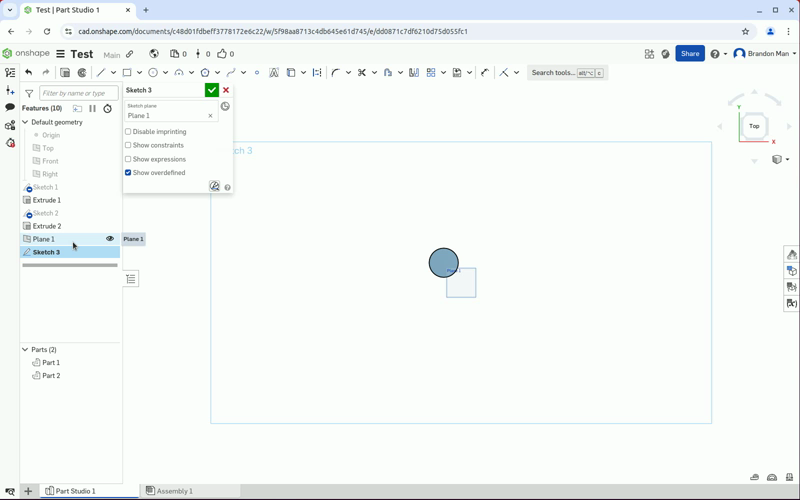
mouse_move(73, 352)
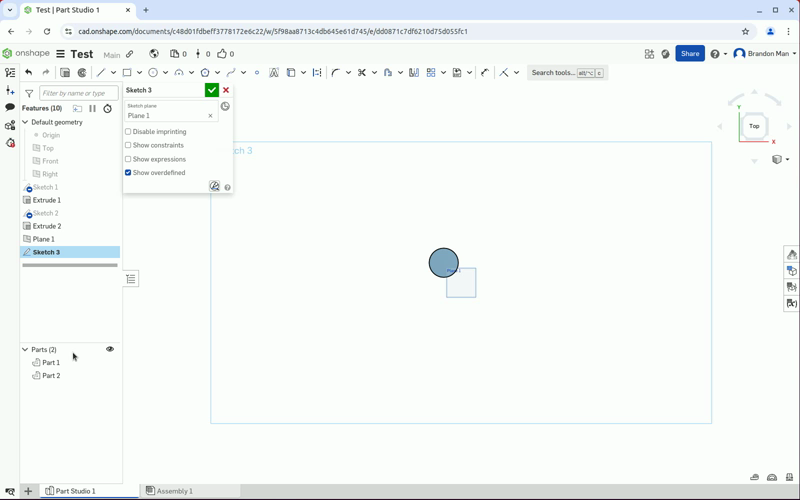
key(y)
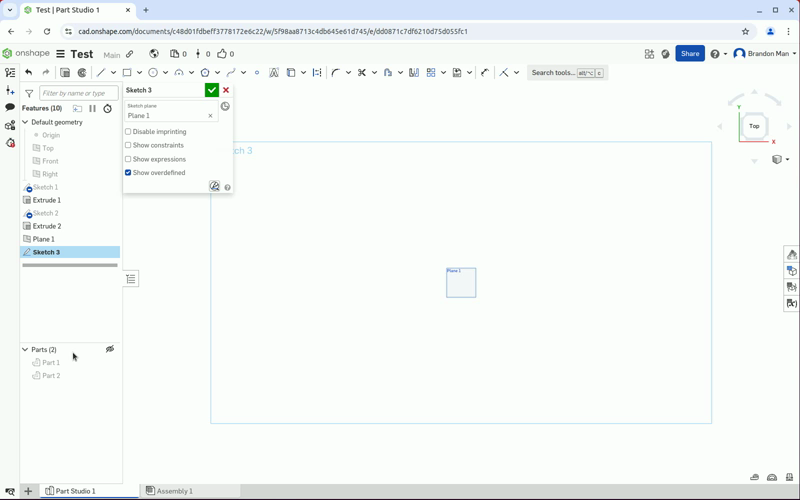
key(c)
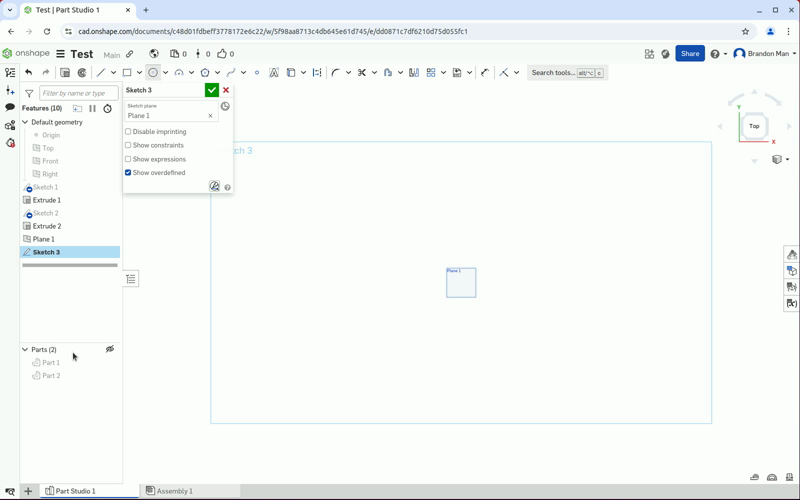
key_down(shift)
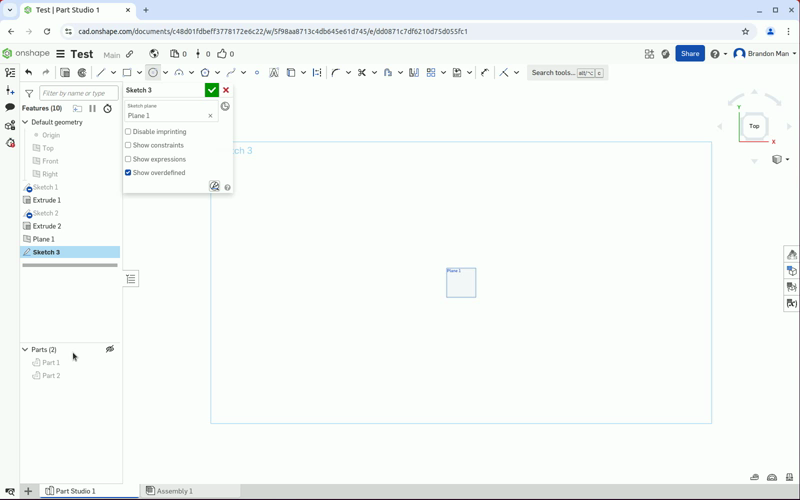
mouse_move(443, 262)
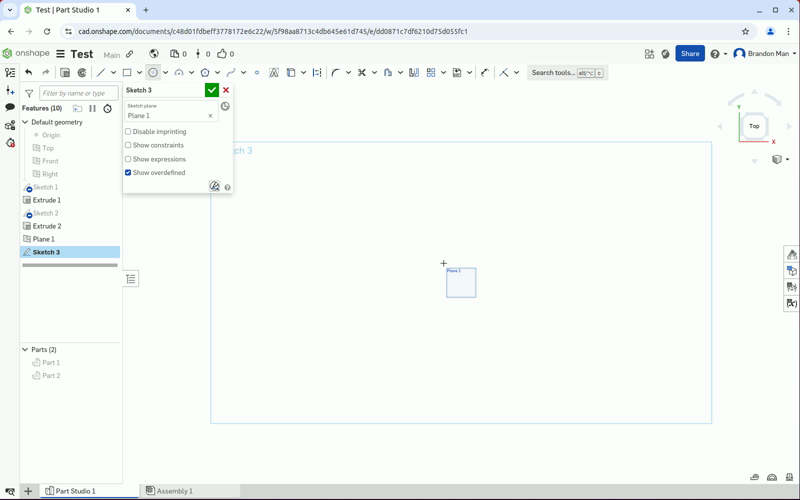
click(443, 262)
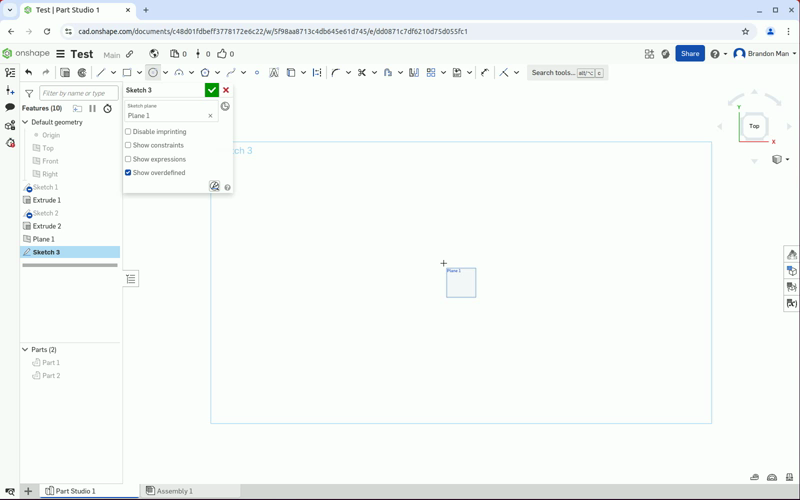
key_up(shift)
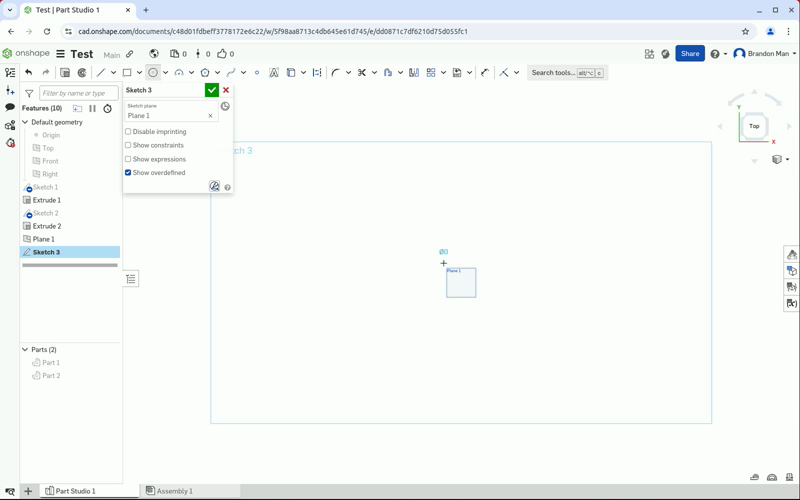
mouse_move(475, 262)
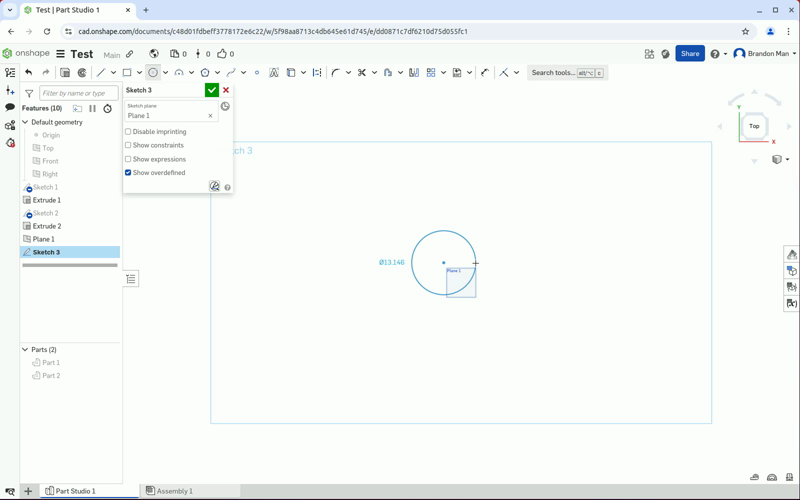
click(475, 262)
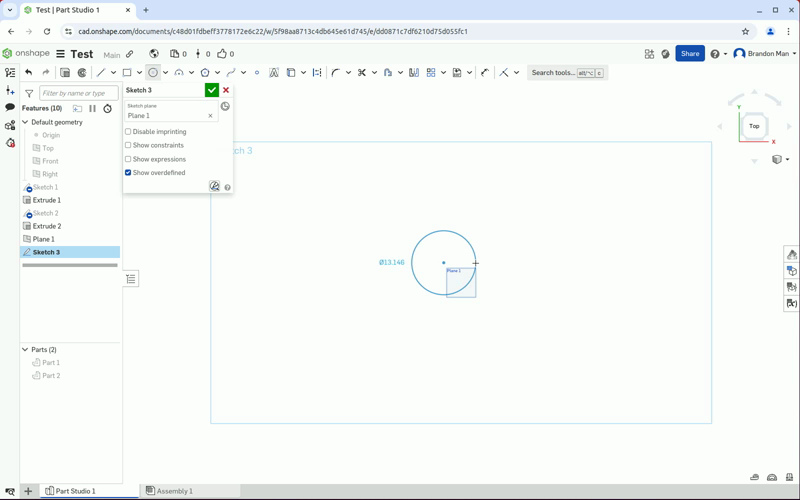
key(esc)
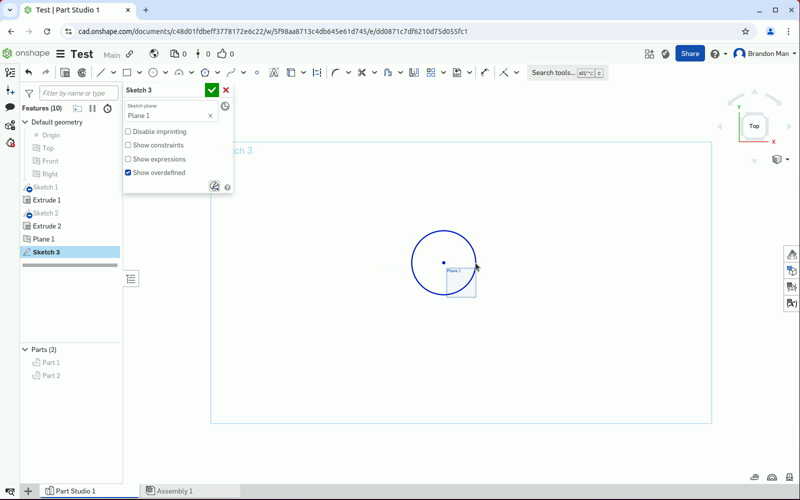
key(c)
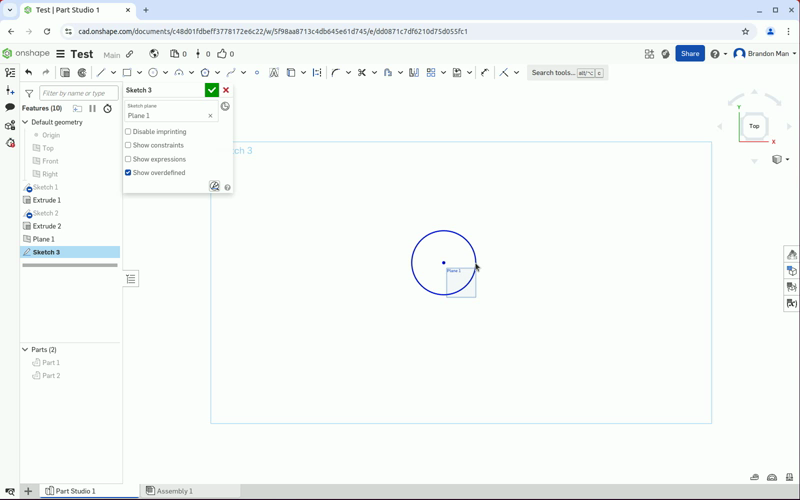
key_down(shift)
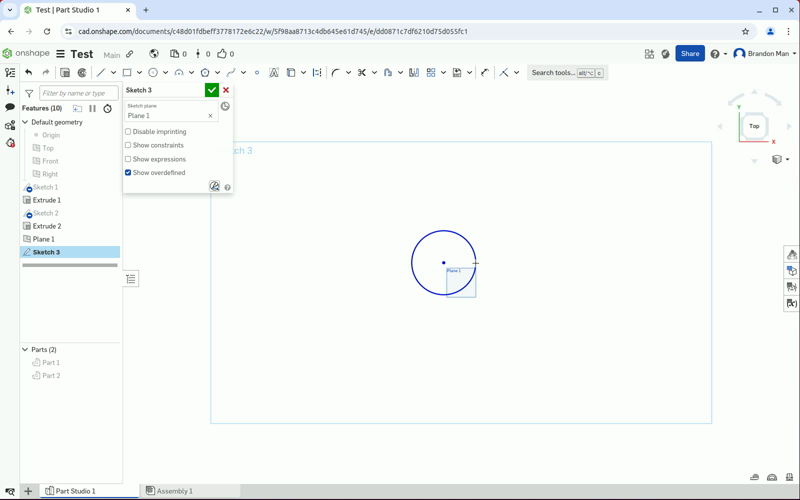
mouse_move(443, 262)
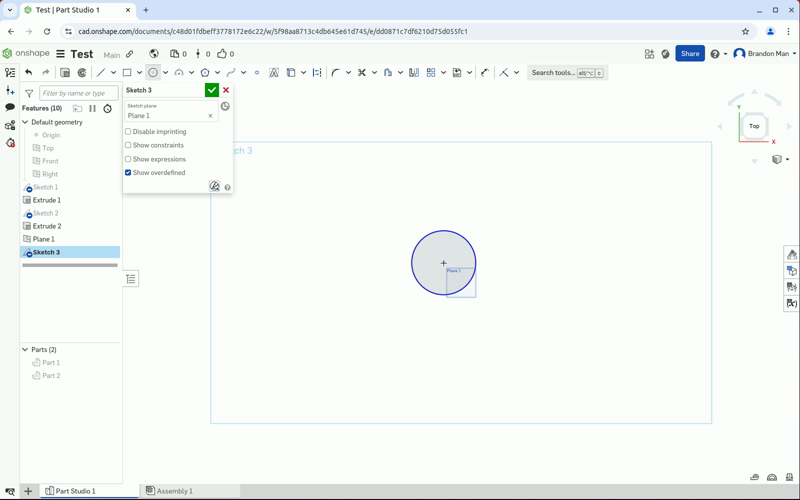
click(443, 262)
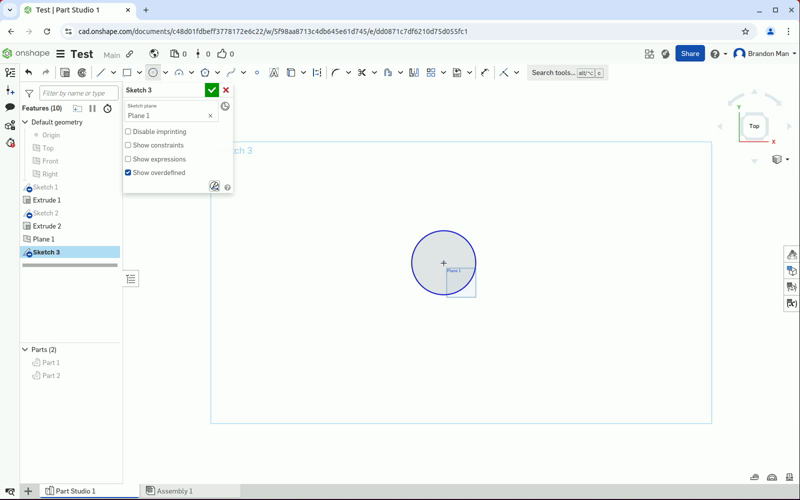
key_up(shift)
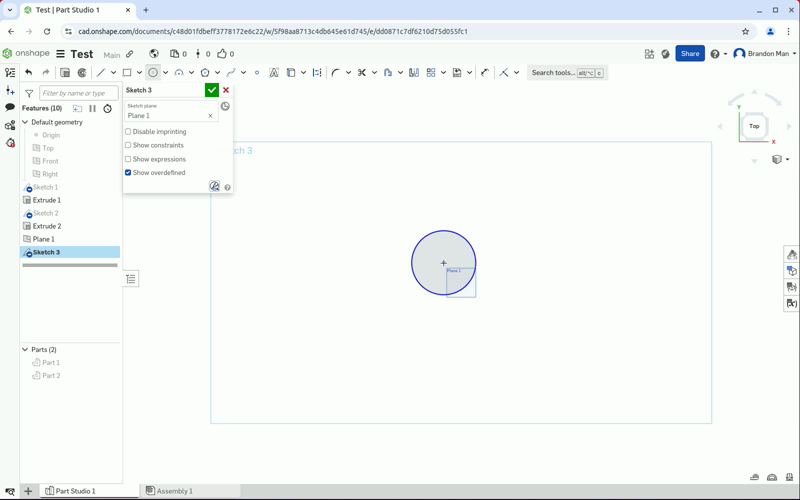
mouse_move(457, 262)
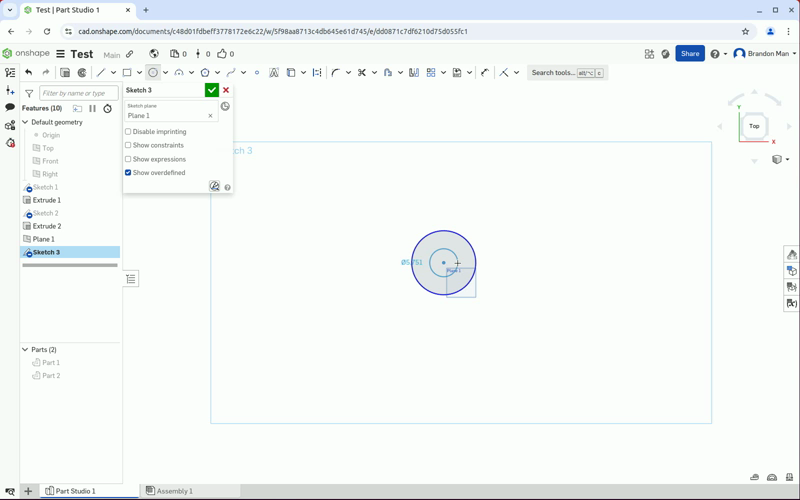
click(457, 262)
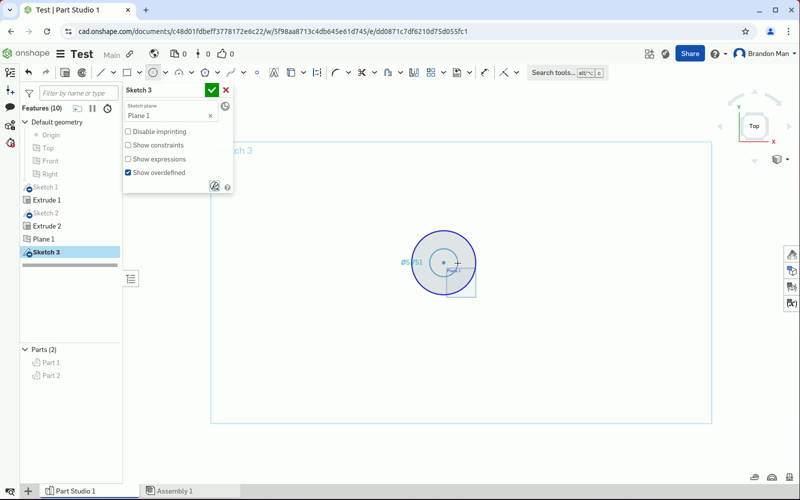
key(esc)
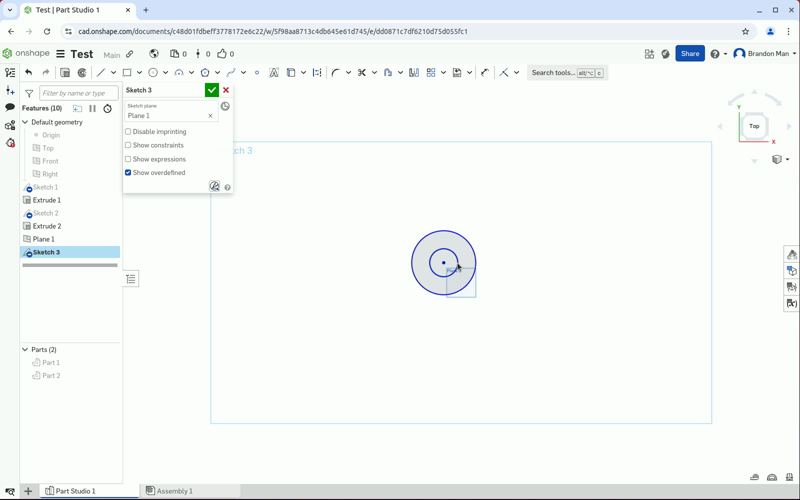
mouse_move(431, 278)
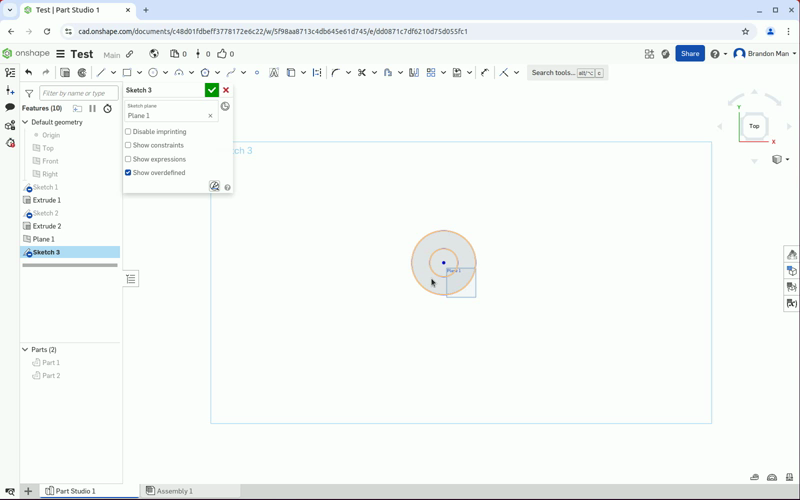
click(431, 278)
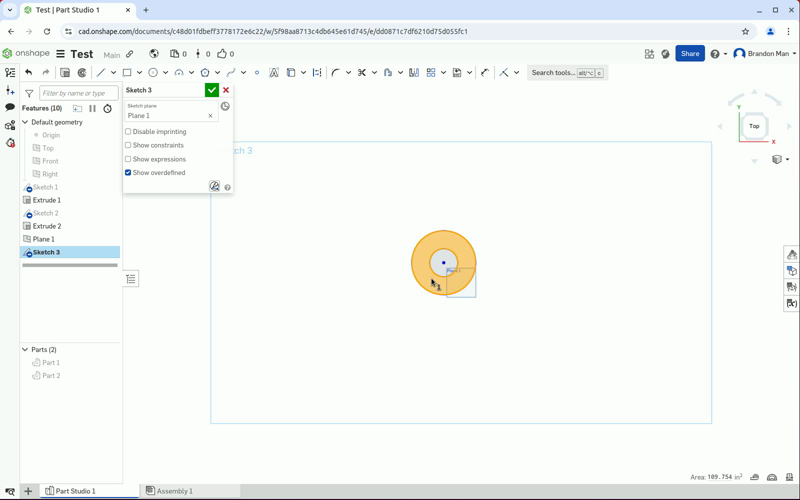
mouse_move(73, 352)
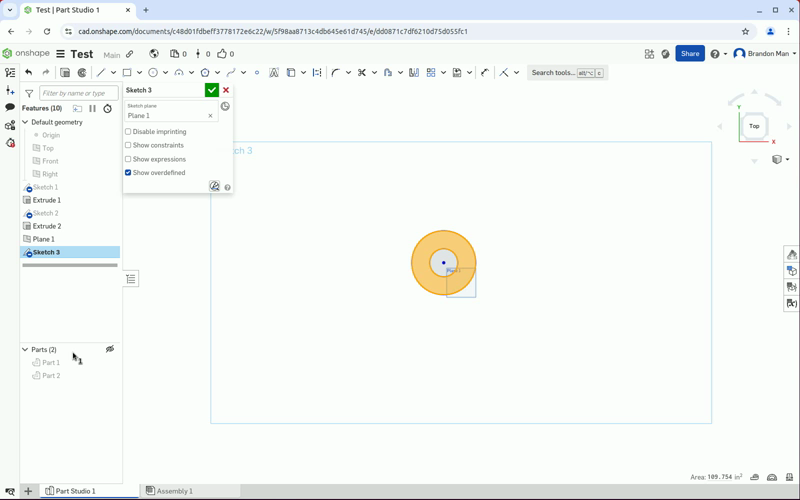
key(shift+y)
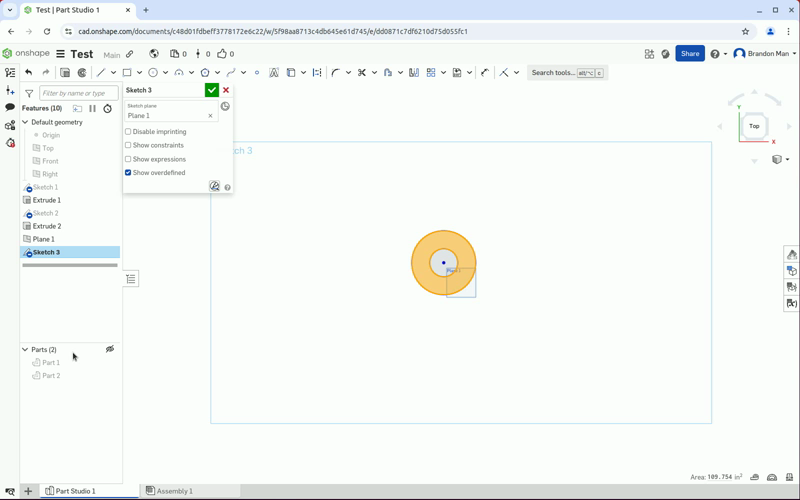
key(shift+e)
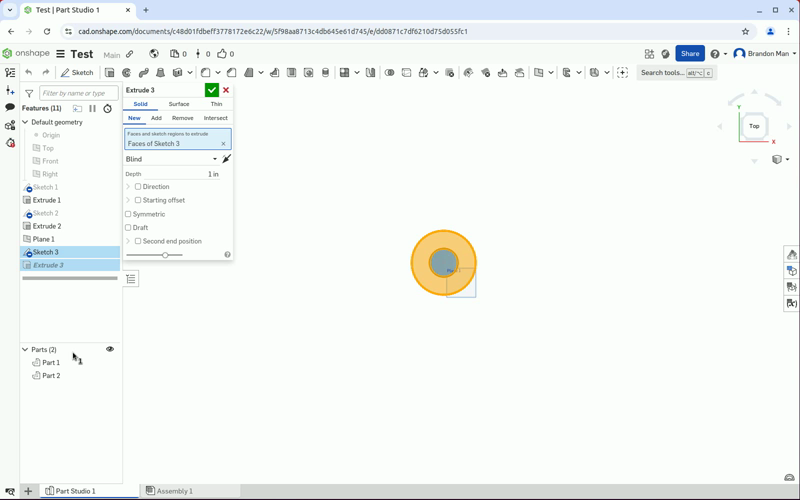
mouse_move(143, 106)
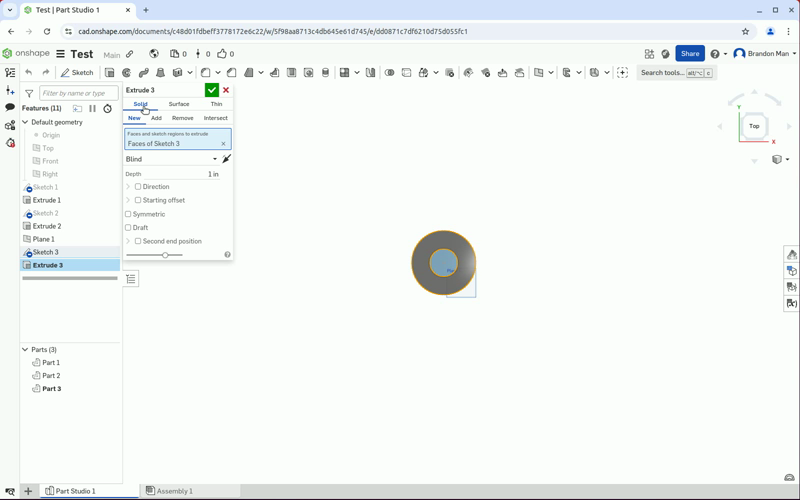
click(143, 106)
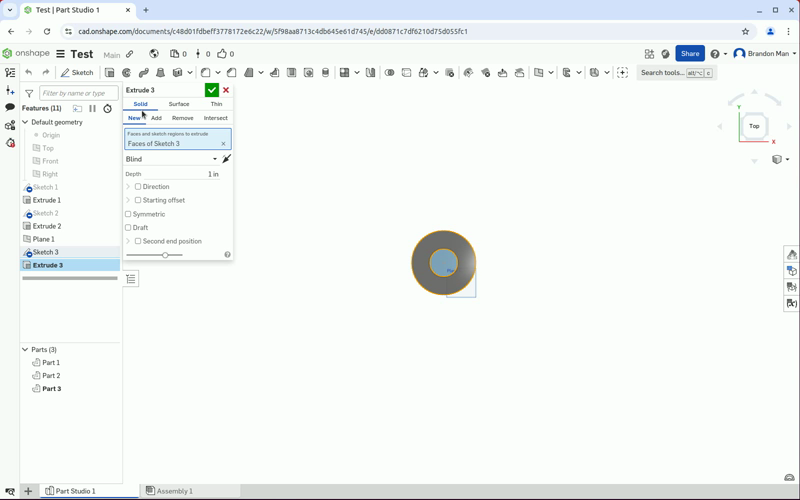
mouse_move(137, 120)
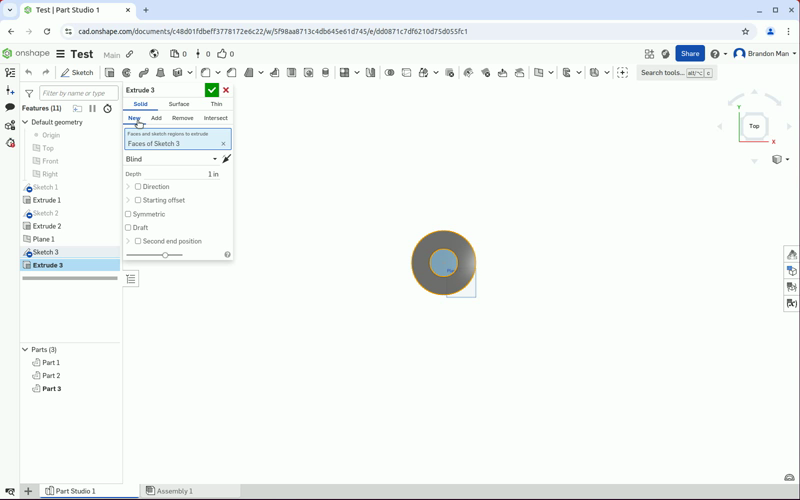
click(137, 120)
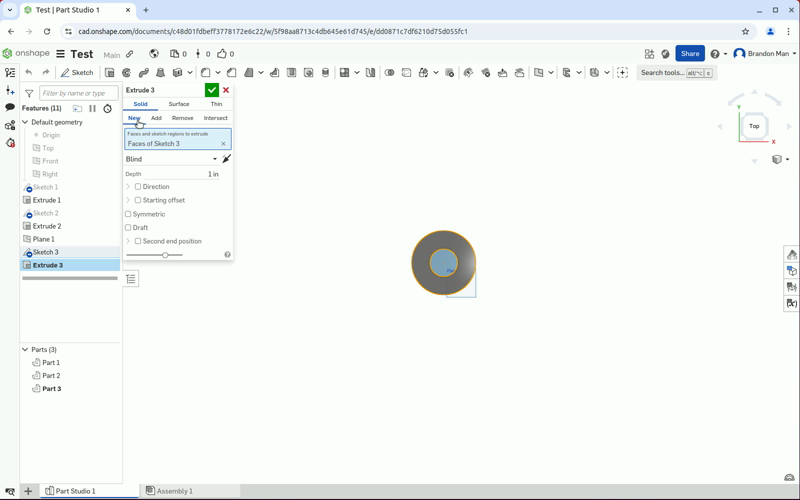
key(tab, 4)
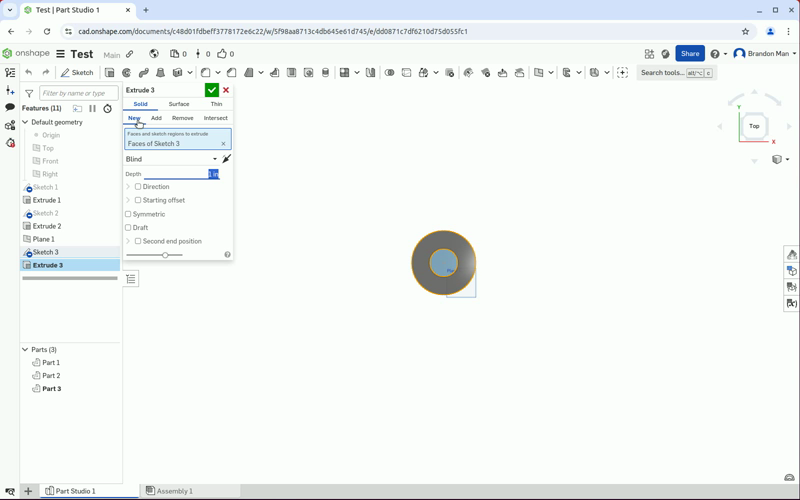
text(2.889)
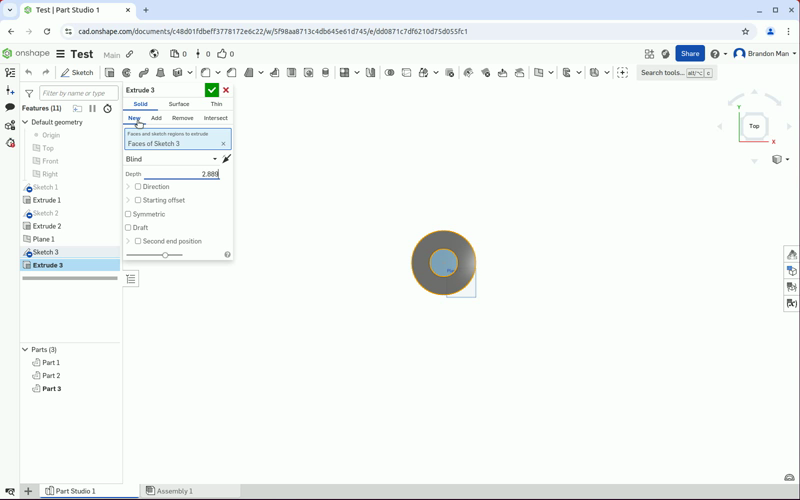
key(enter)
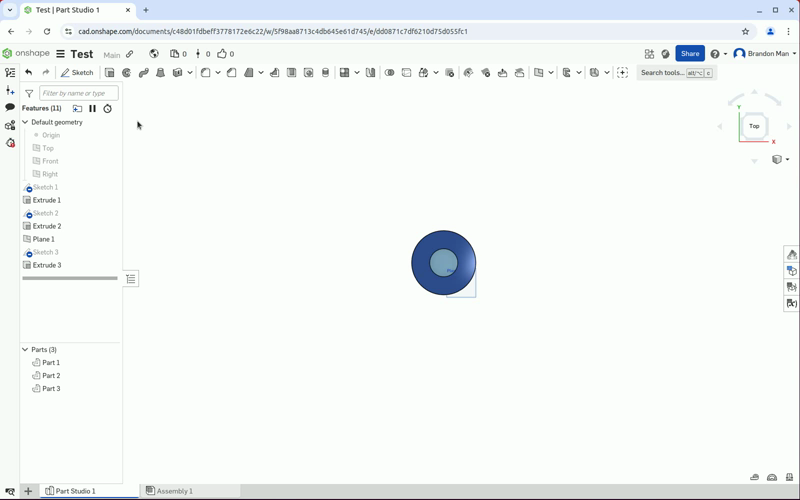
key(shift+h)
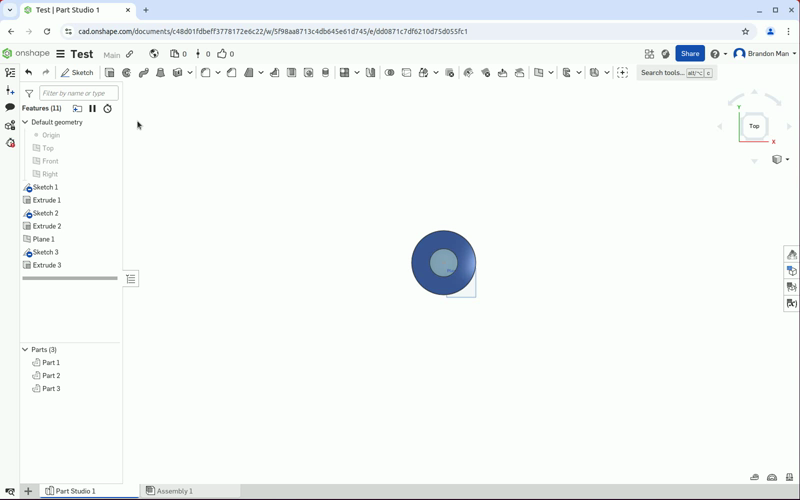
key(shift+h)
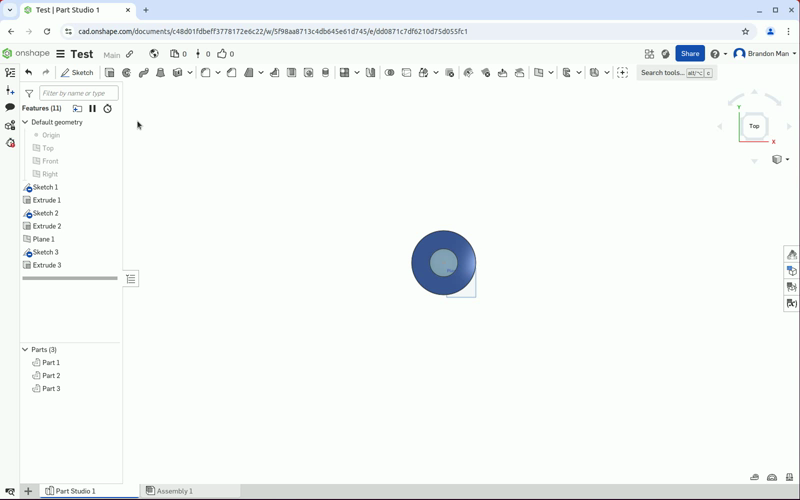
key(shift+7)
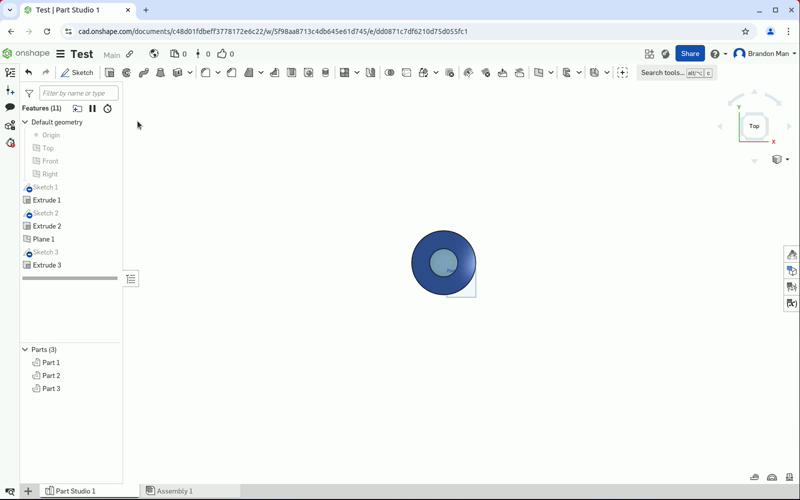
key(up, 3)
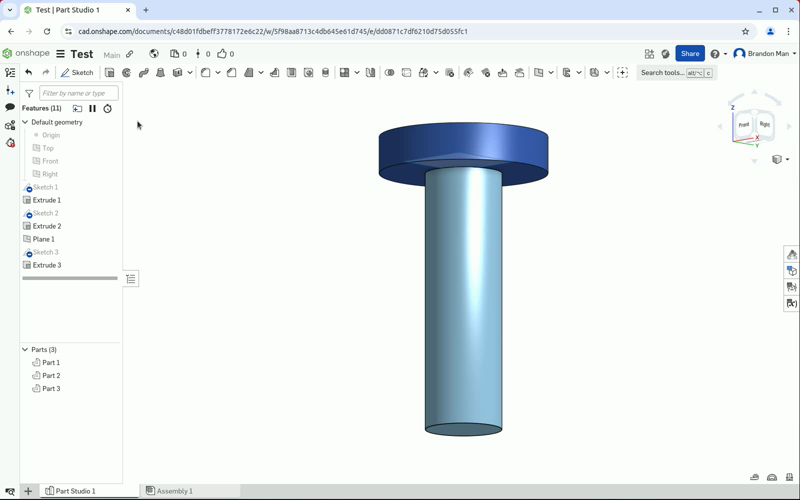
key(left, 3)
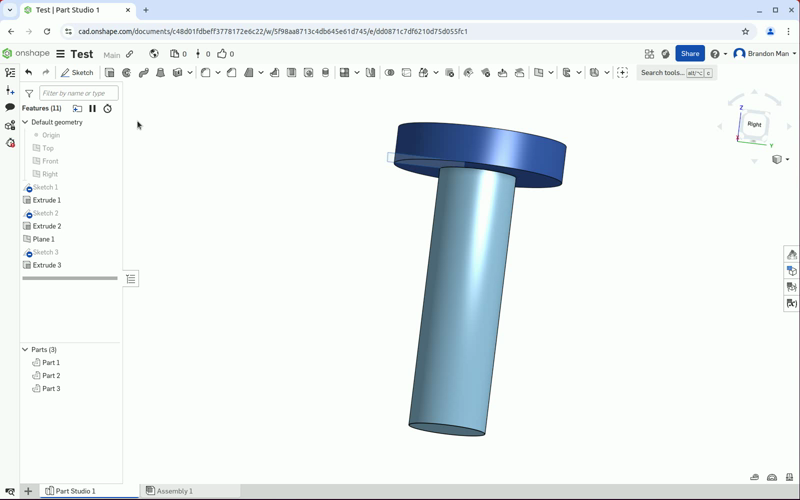
key(right, 3)
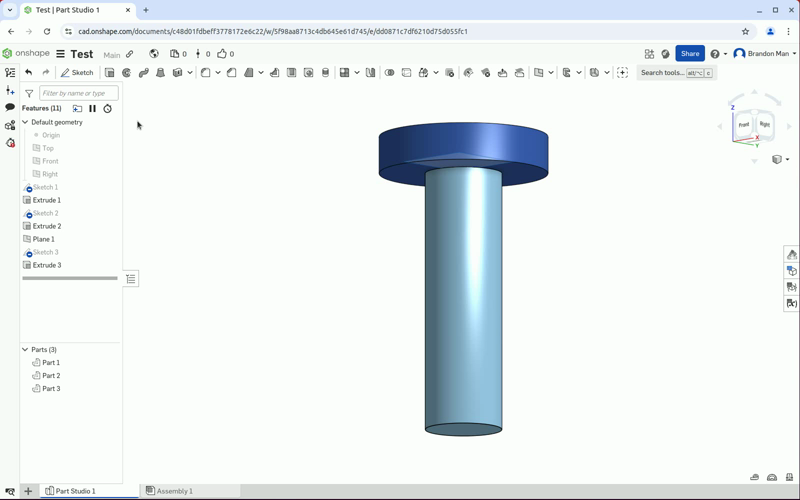
key(down, 3)
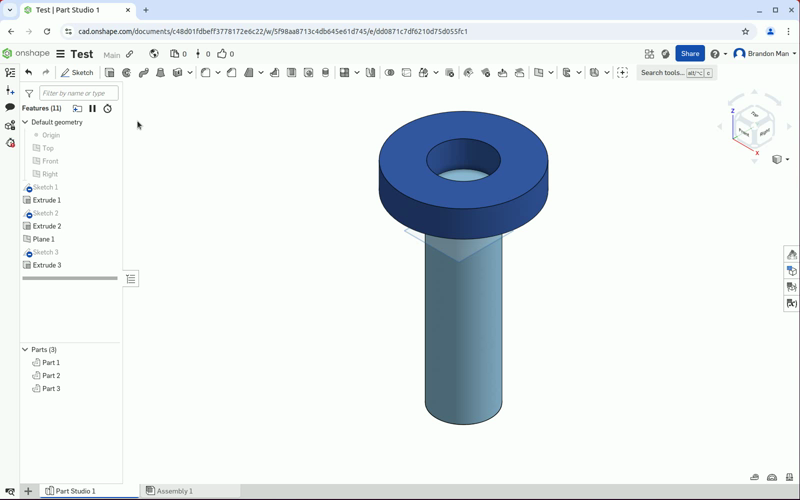
mouse_move(73, 189)
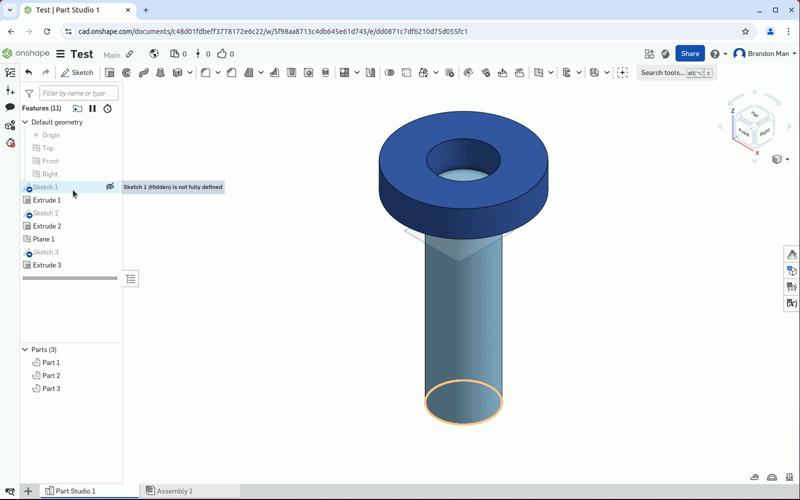
click(73, 189)